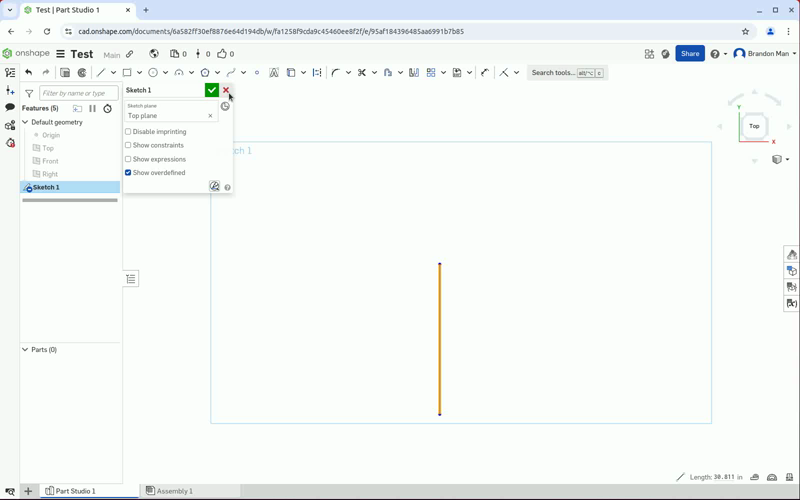
key(shift+h)
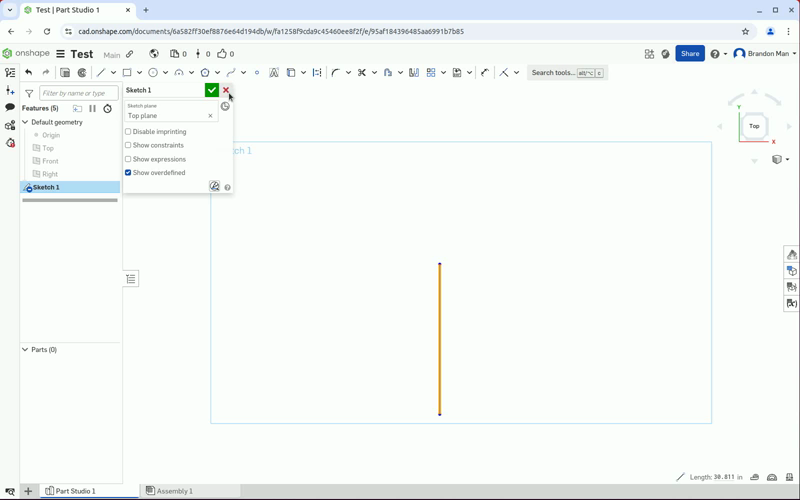
key(shift+s)
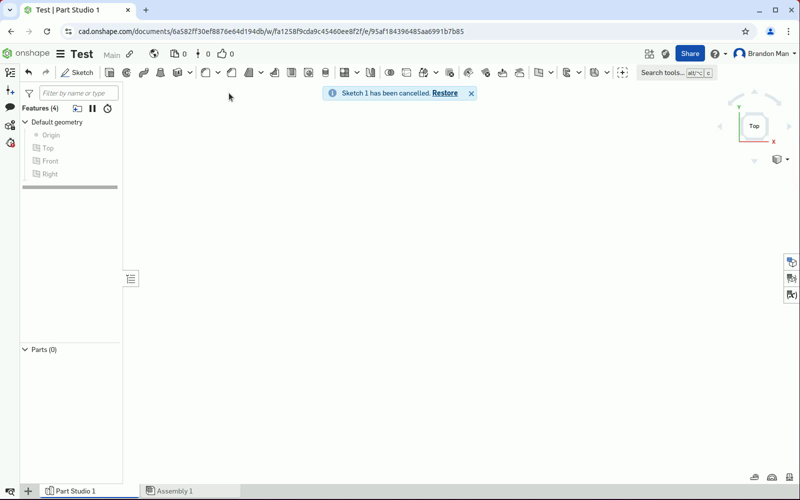
mouse_move(73, 150)
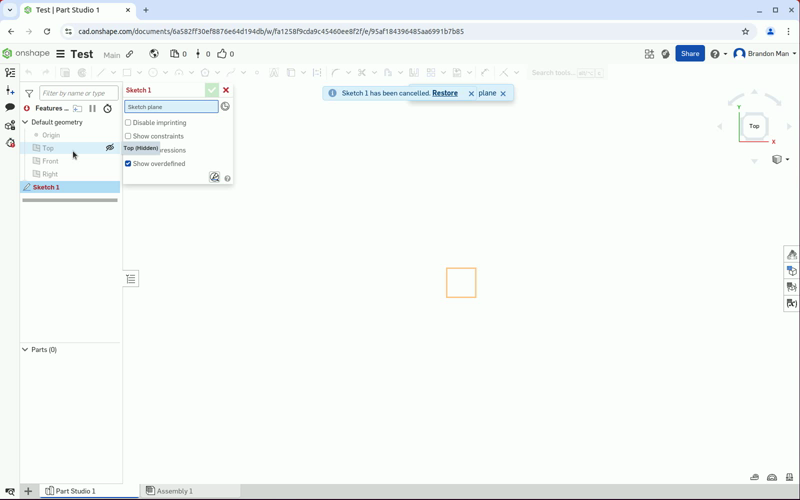
click(73, 150)
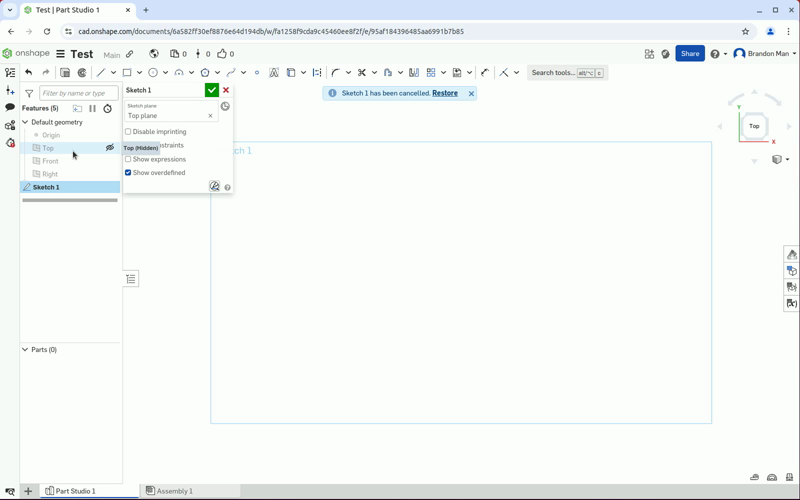
mouse_move(73, 352)
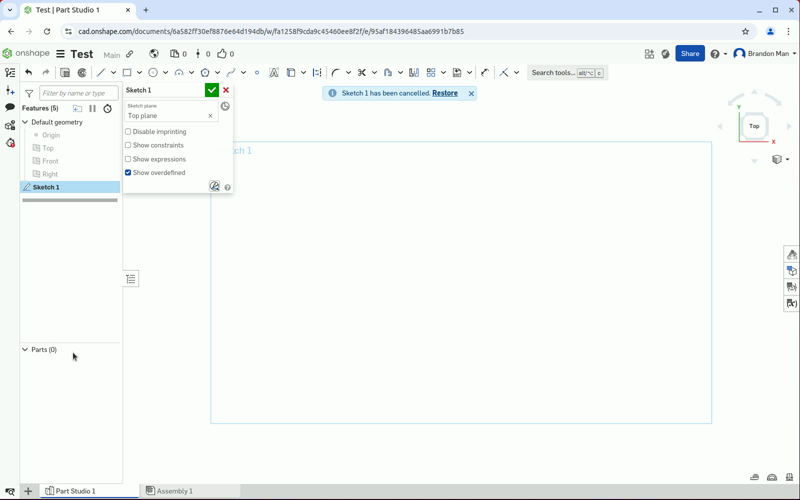
key(y)
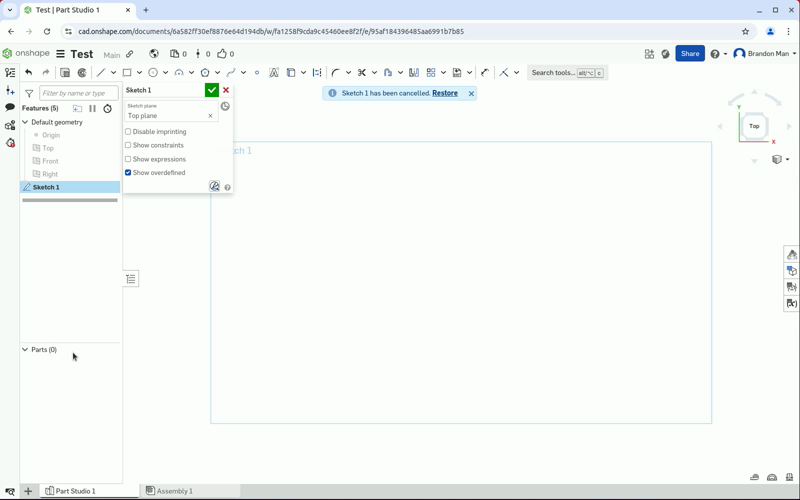
key(c)
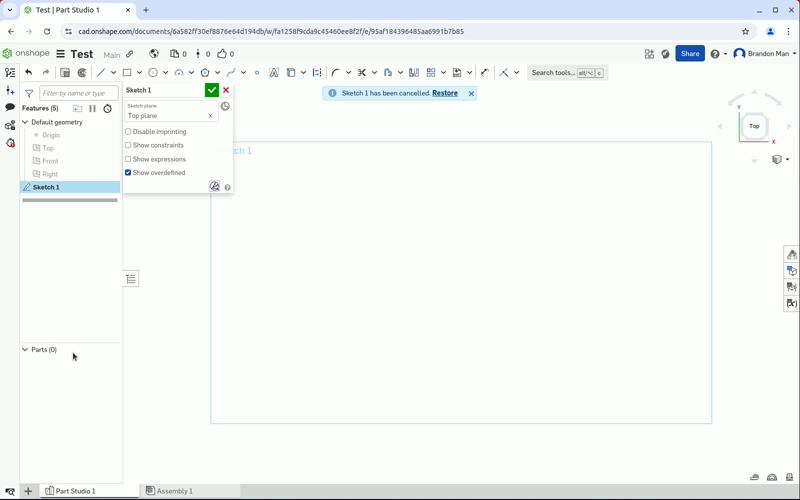
key_down(shift)
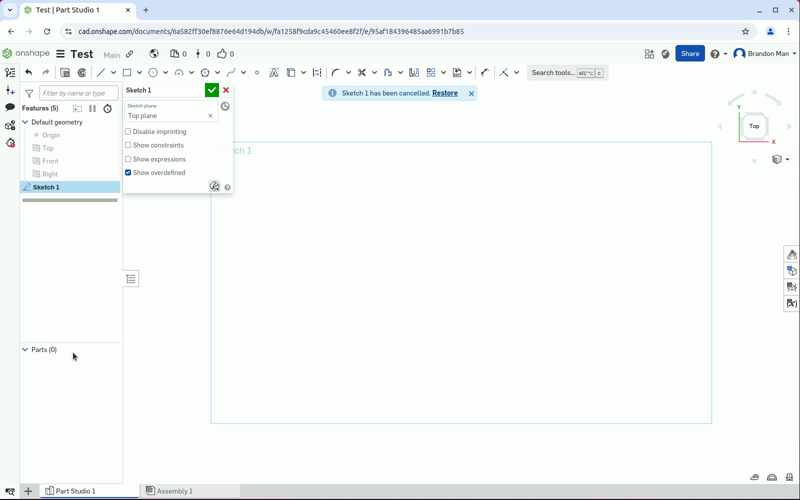
mouse_move(461, 282)
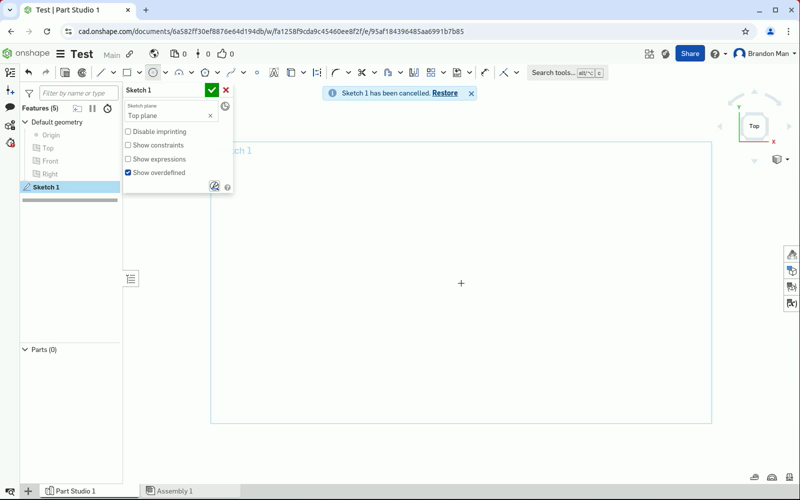
click(461, 282)
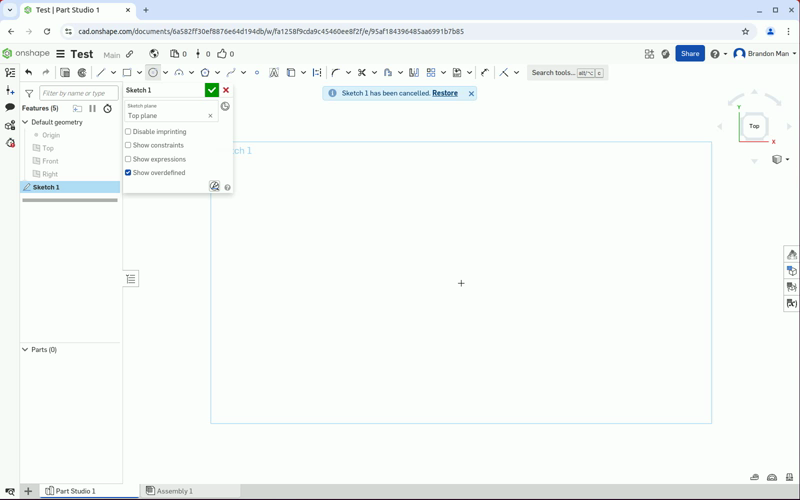
key_up(shift)
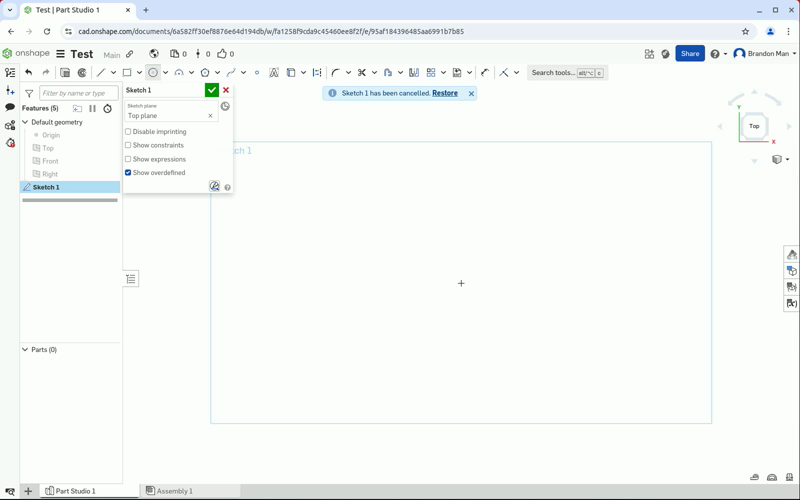
mouse_move(574, 282)
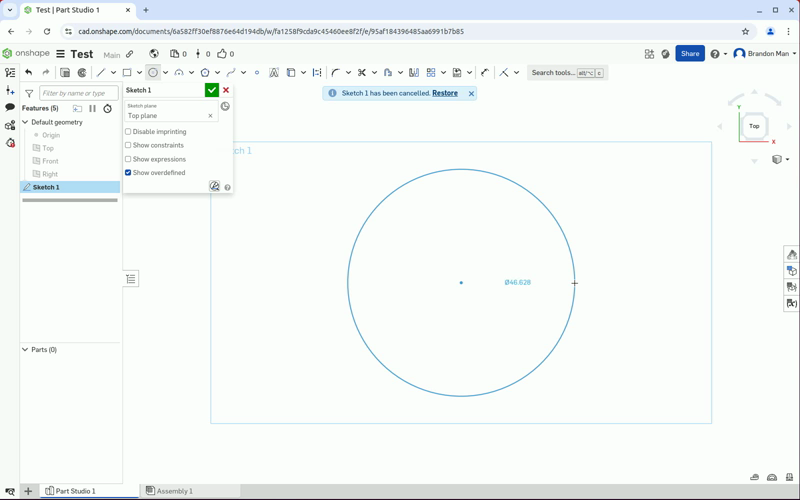
click(574, 282)
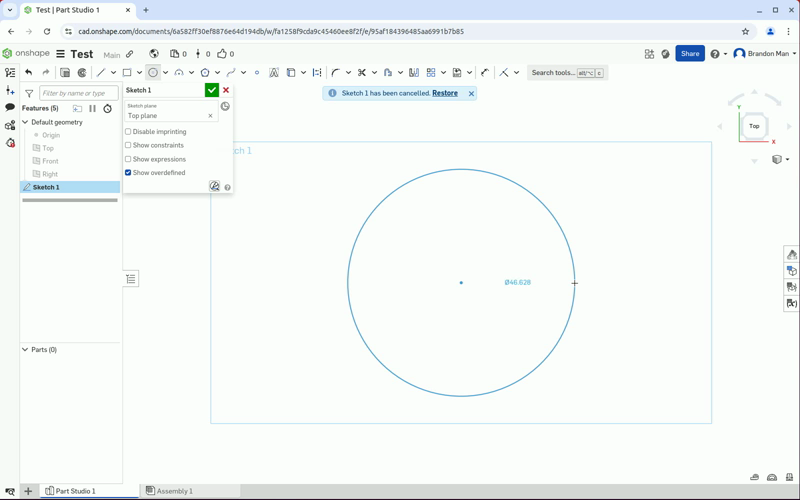
key(esc)
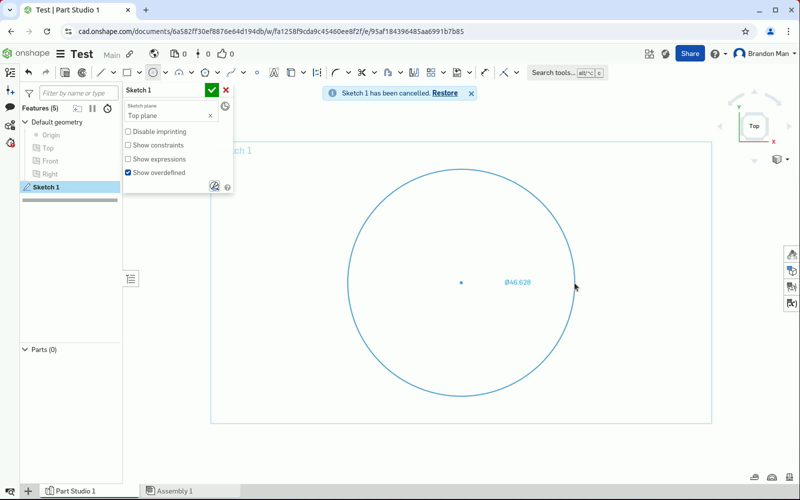
key(c)
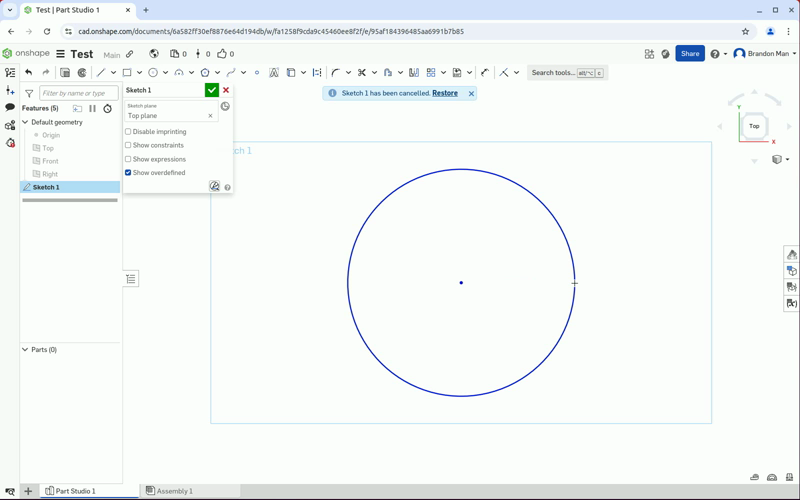
key_down(shift)
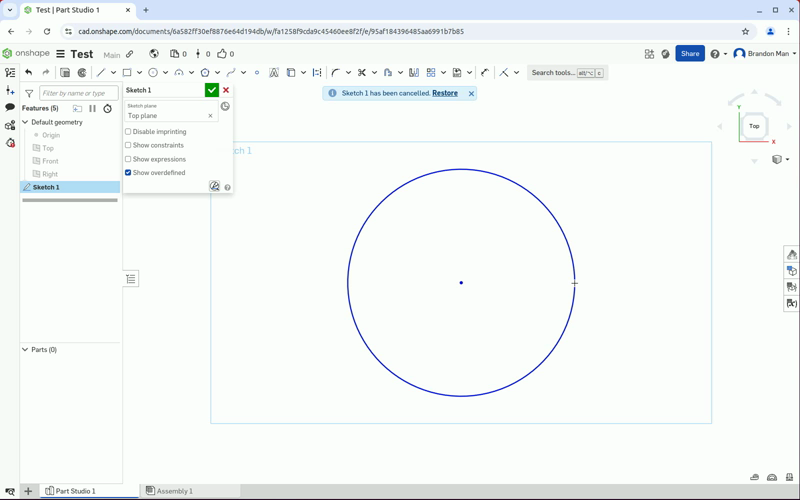
mouse_move(461, 282)
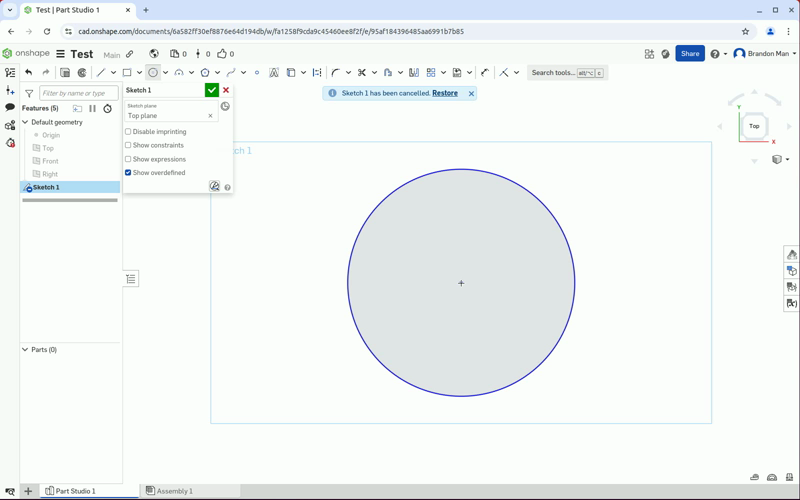
click(461, 282)
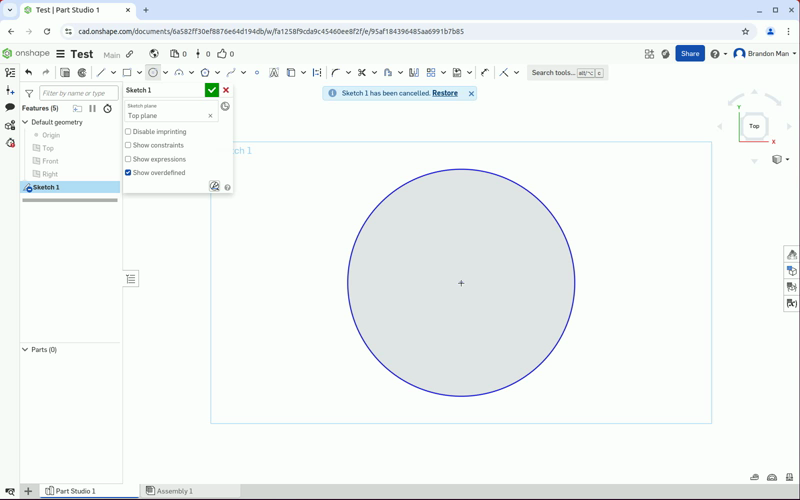
key_up(shift)
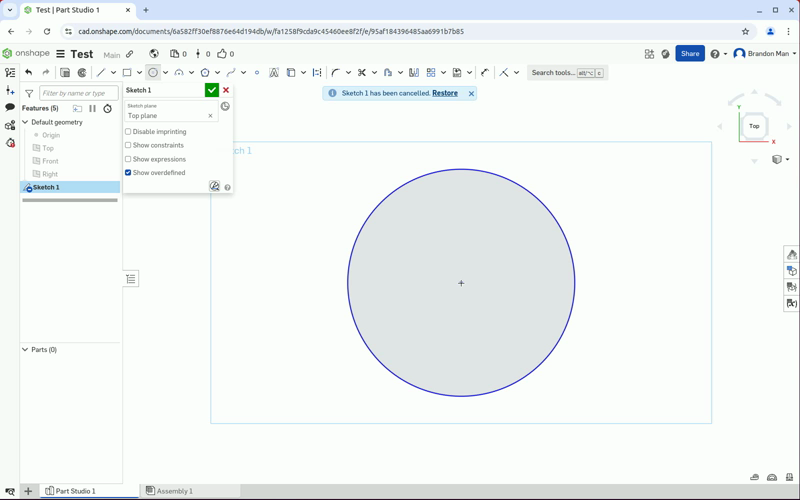
mouse_move(475, 282)
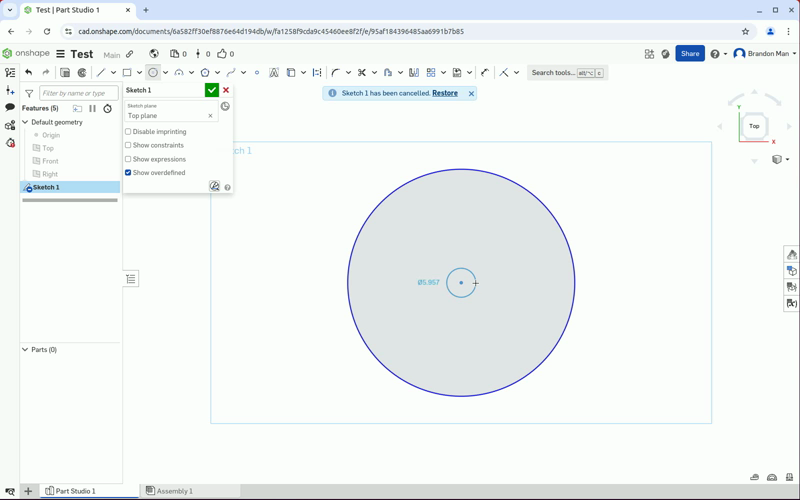
click(475, 282)
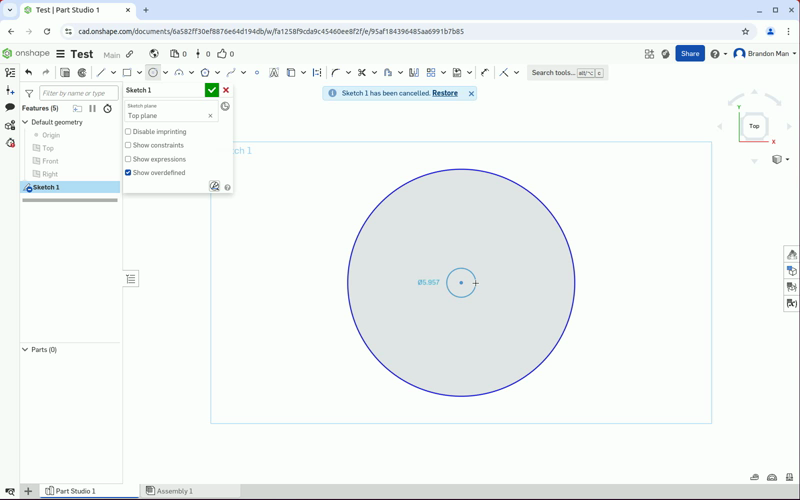
key(esc)
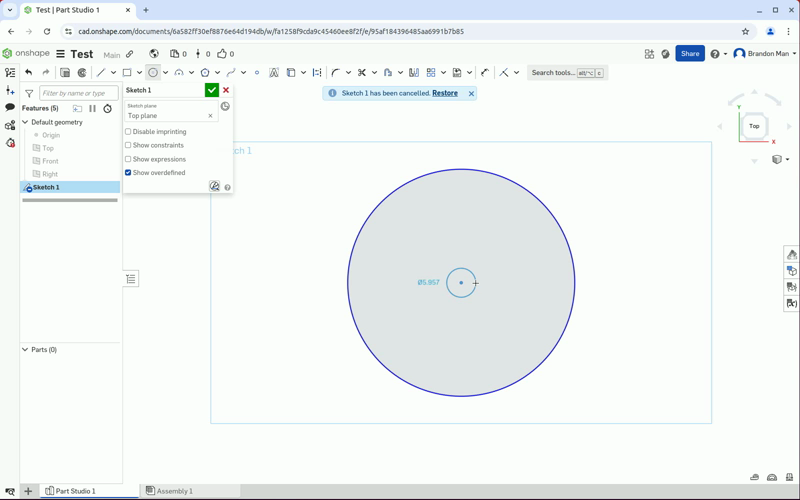
mouse_move(413, 223)
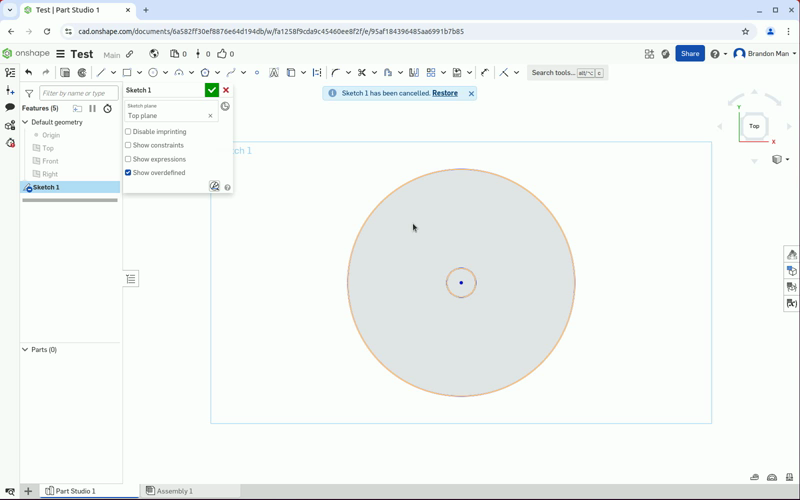
click(413, 223)
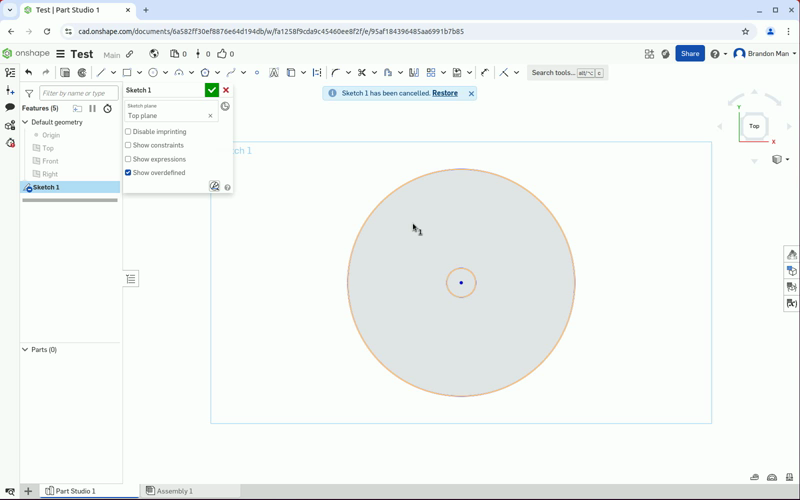
mouse_move(73, 352)
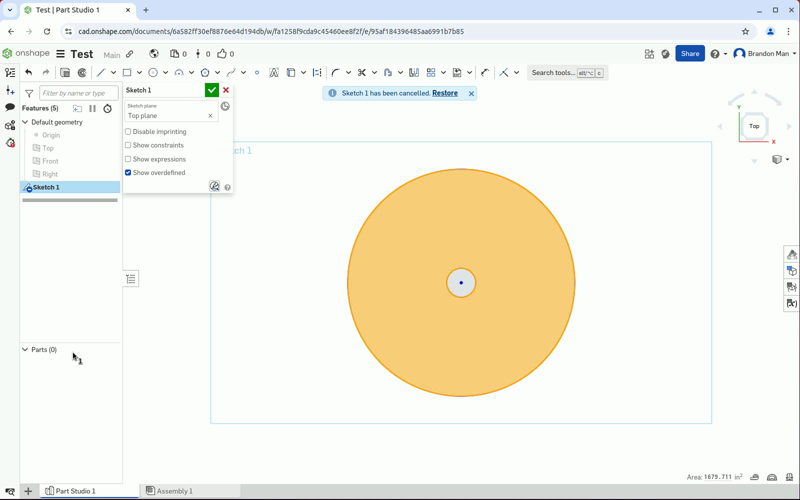
key(shift+y)
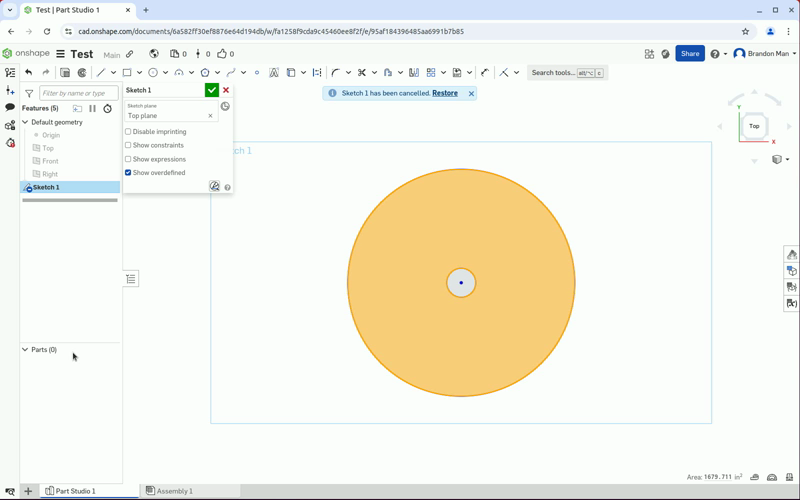
key(shift+e)
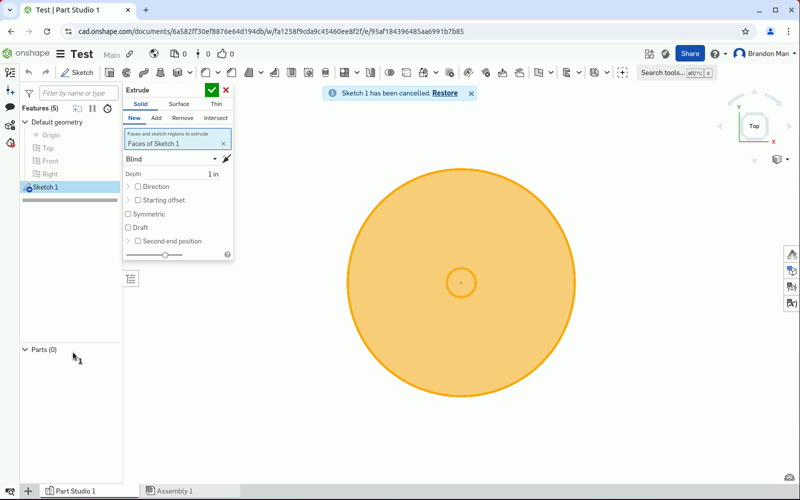
mouse_move(143, 106)
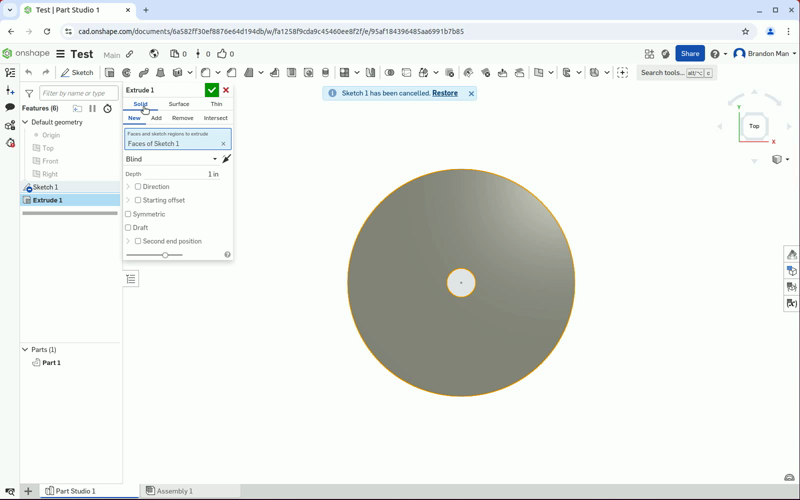
click(143, 106)
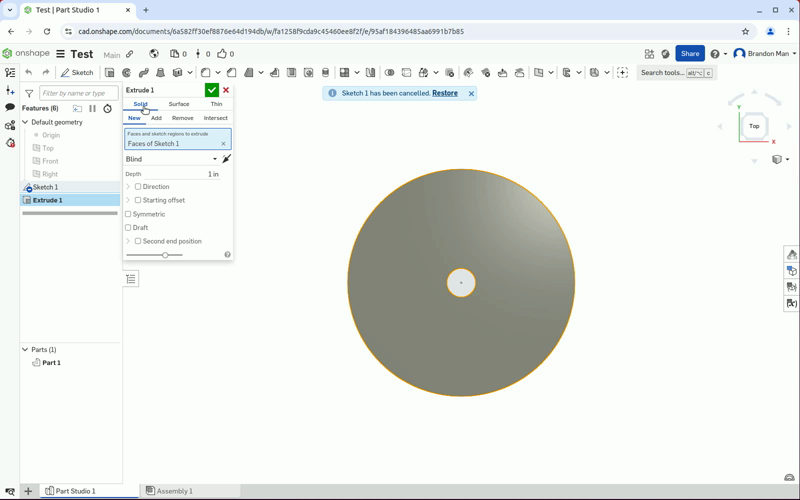
mouse_move(137, 120)
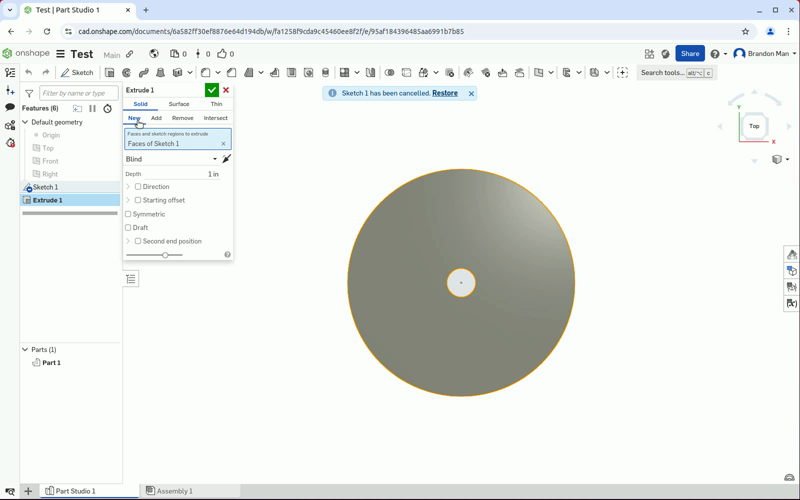
click(137, 120)
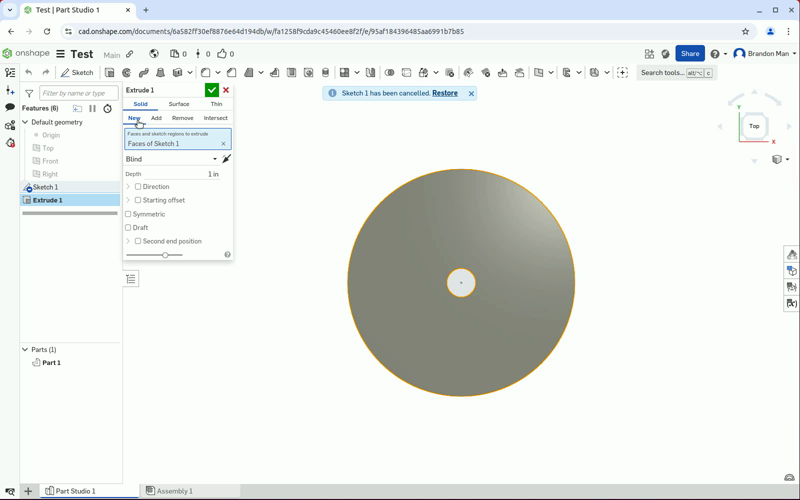
key(tab, 4)
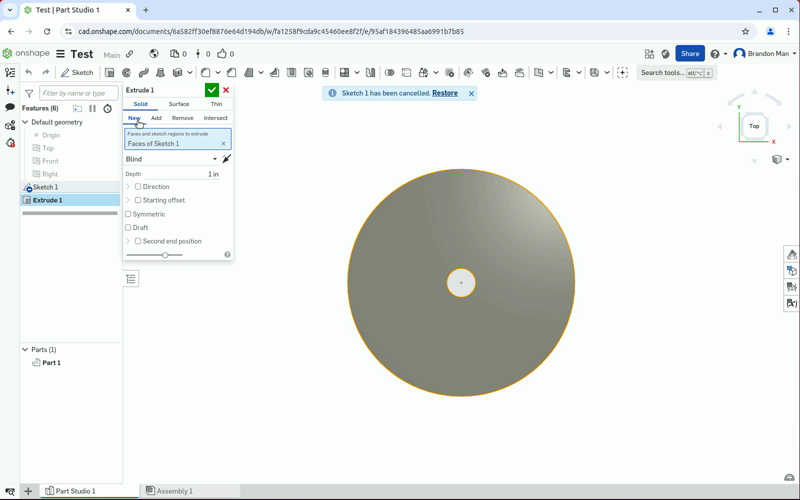
text(2.166)
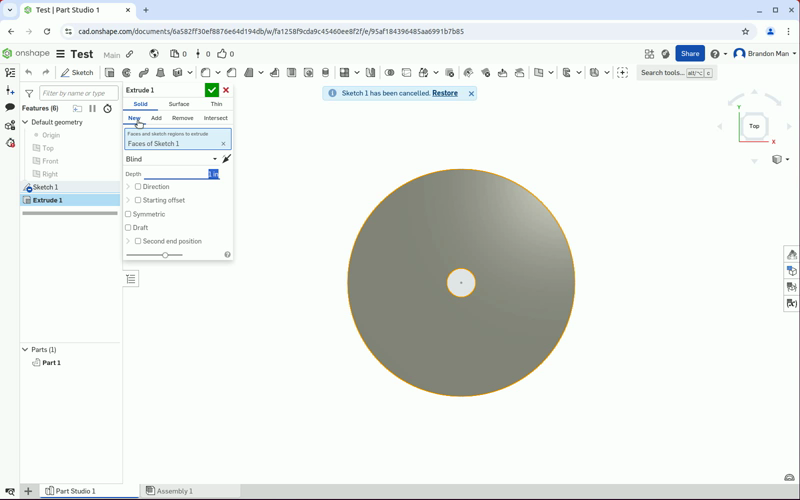
key(enter)
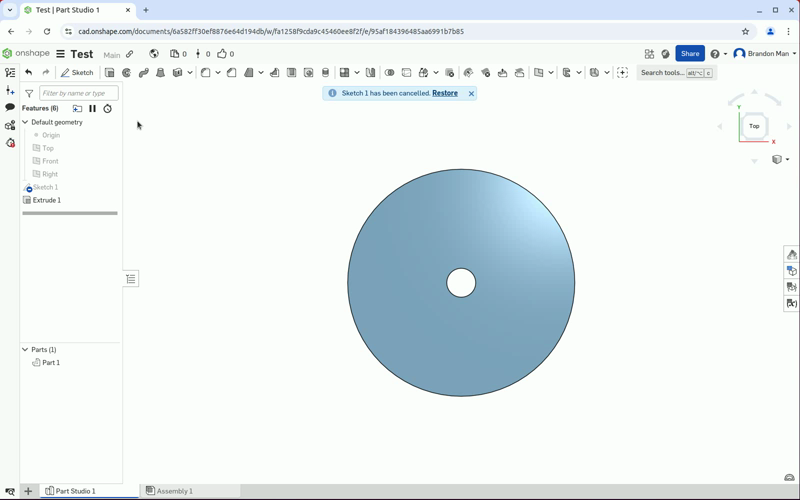
key(shift+h)
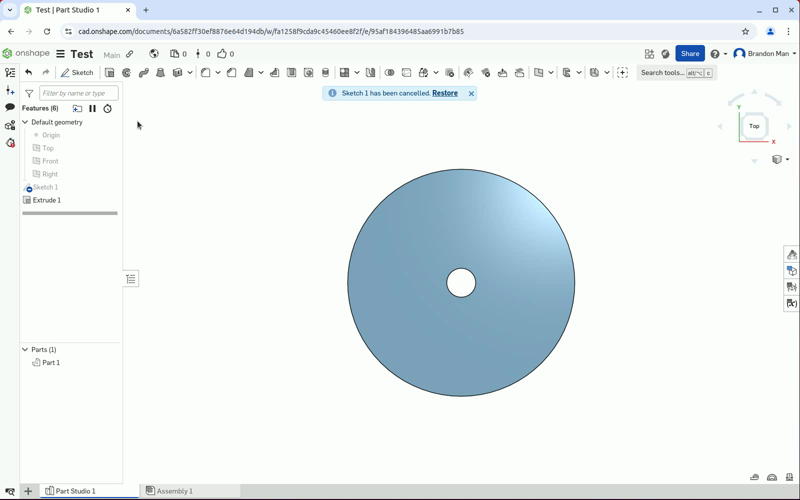
key(shift+h)
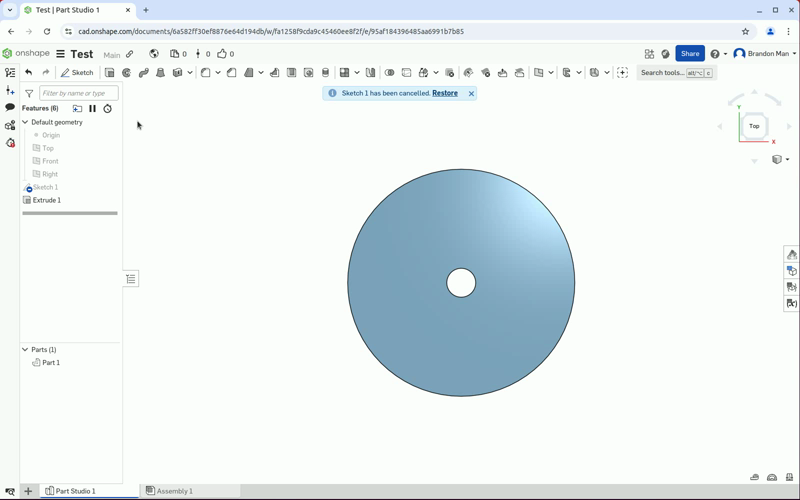
mouse_move(73, 189)
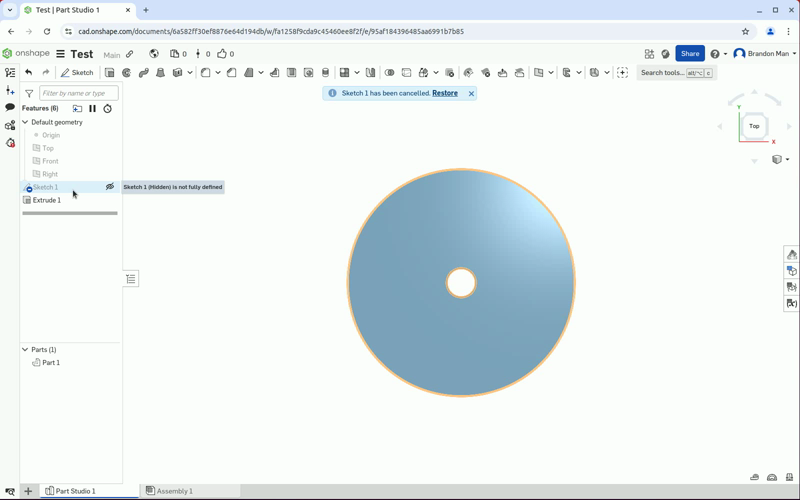
click(73, 189)
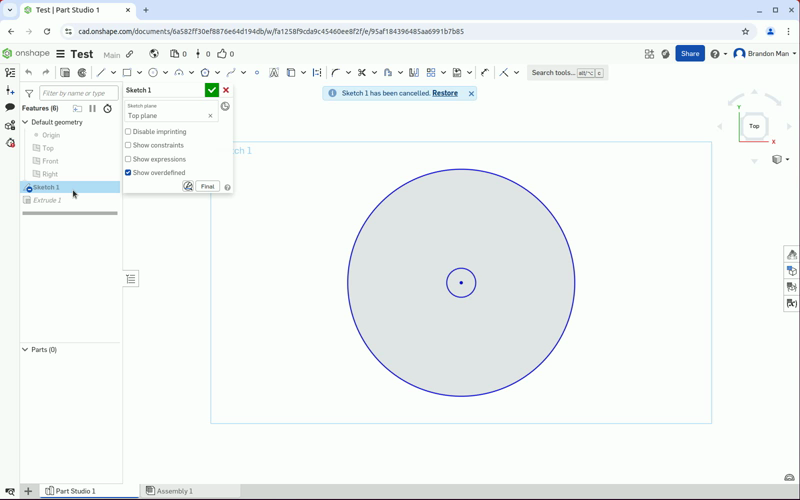
mouse_move(229, 92)
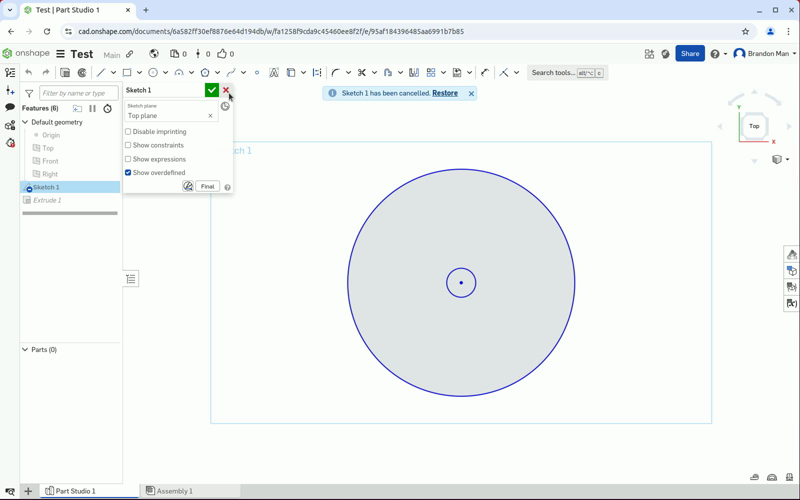
click(229, 92)
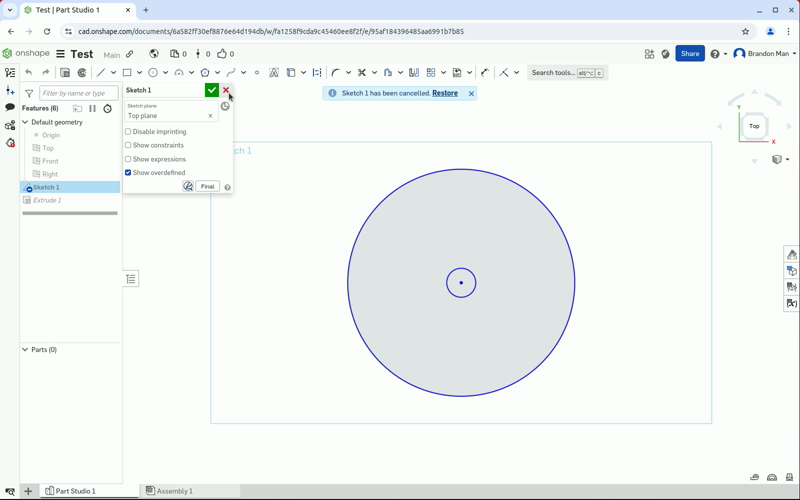
key(shift+s)
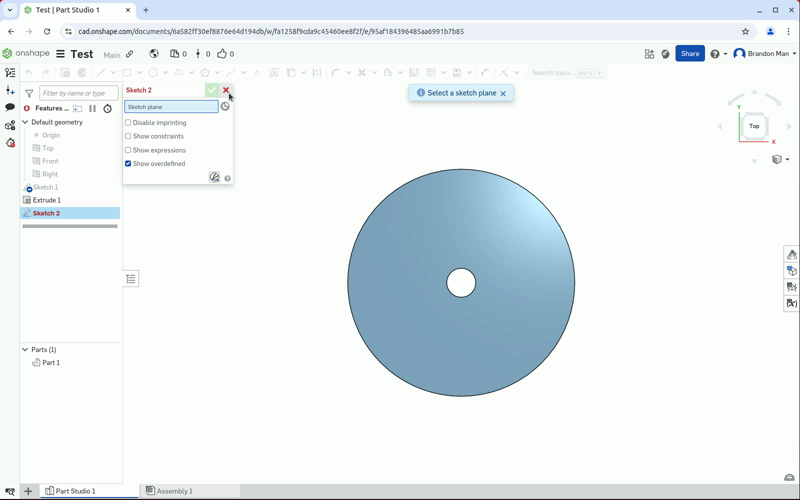
mouse_move(73, 150)
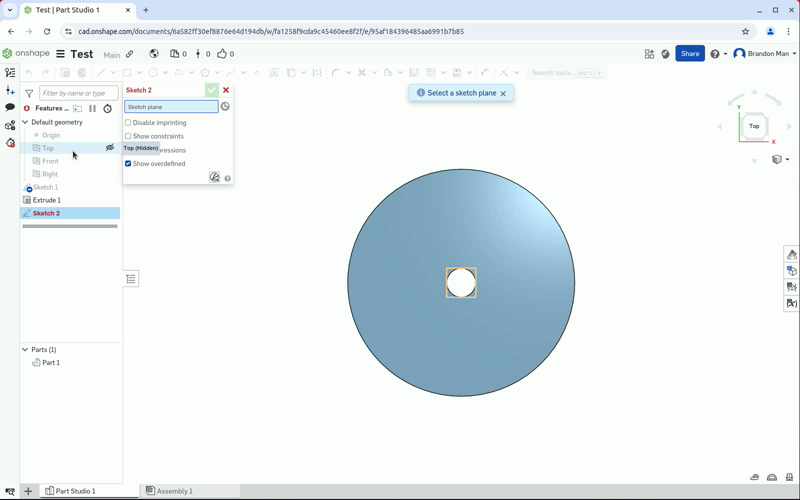
click(73, 150)
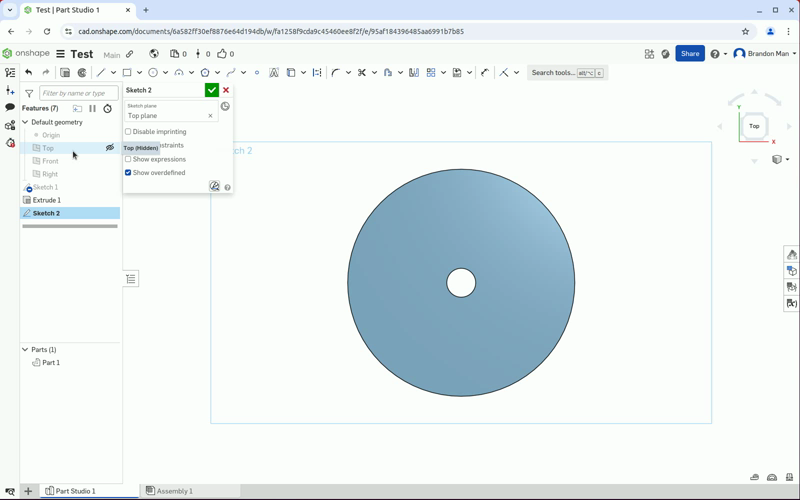
mouse_move(73, 352)
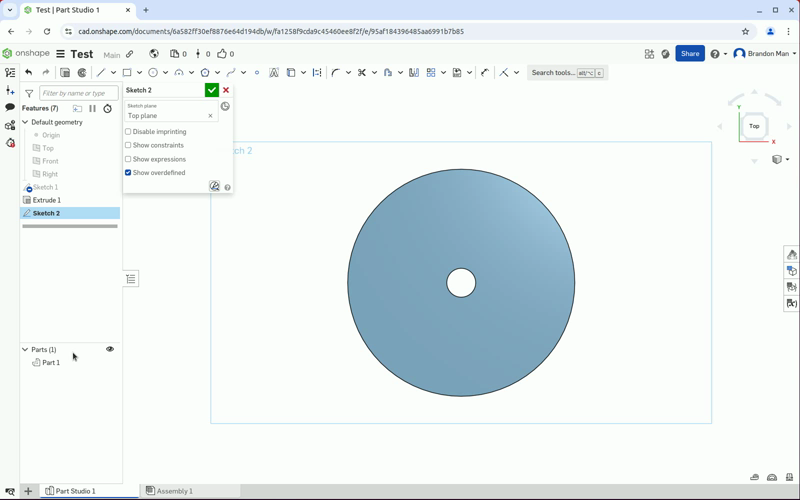
key(y)
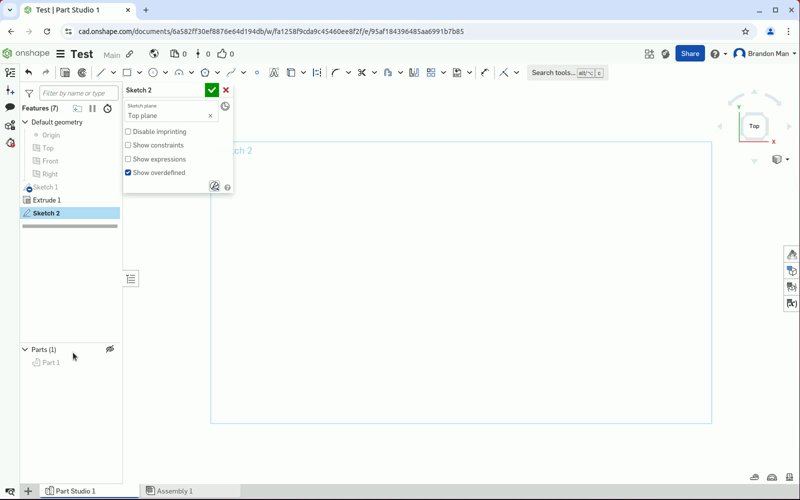
key(c)
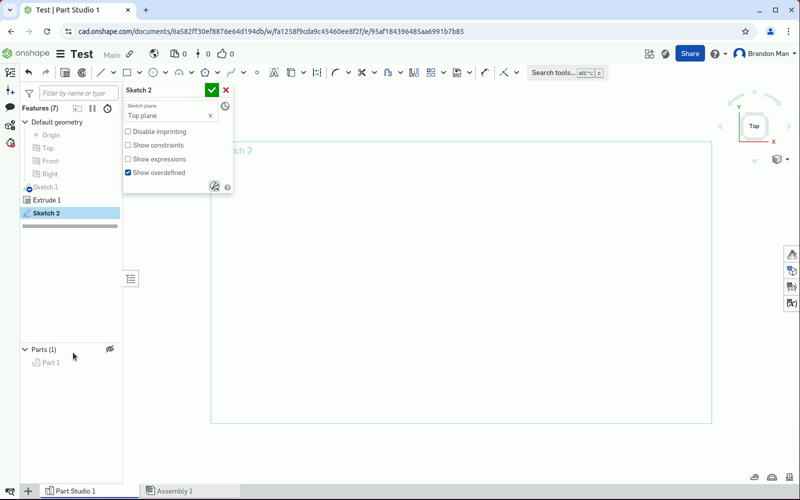
key_down(shift)
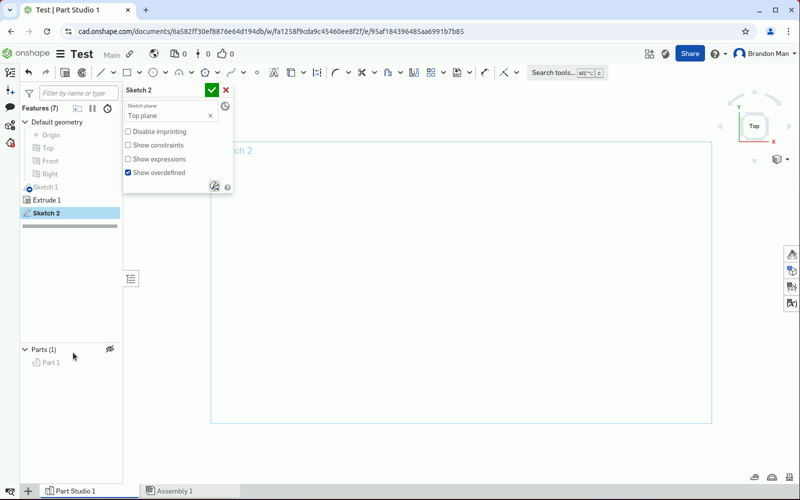
mouse_move(461, 282)
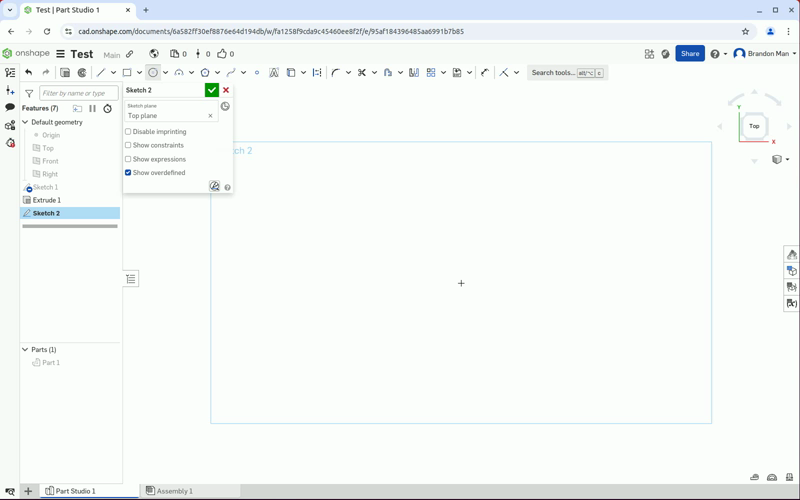
click(461, 282)
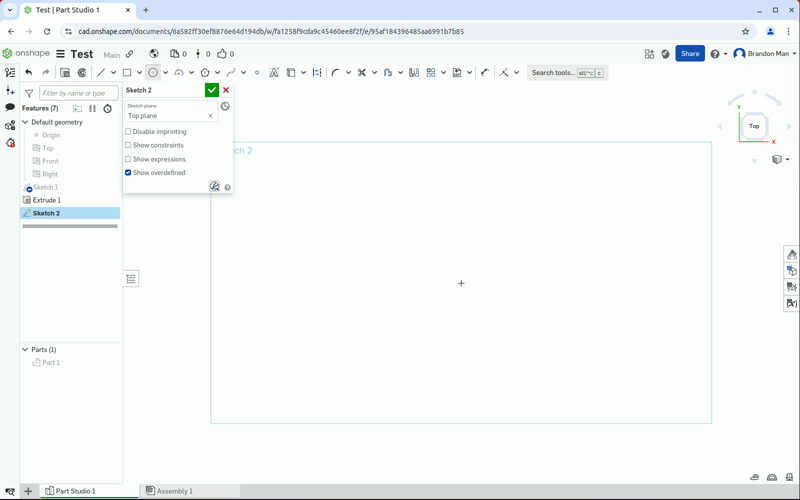
key_up(shift)
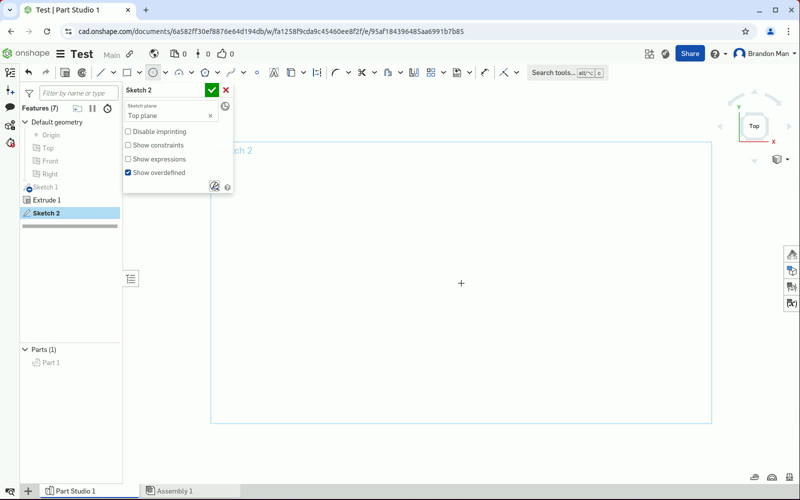
mouse_move(476, 282)
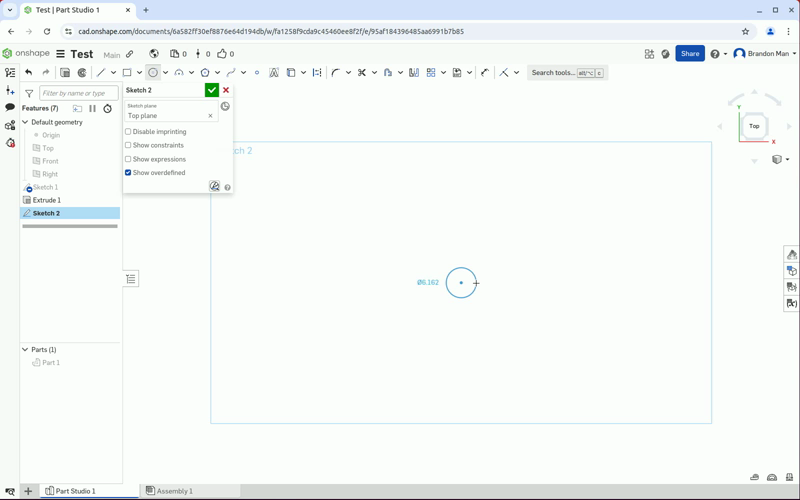
click(476, 282)
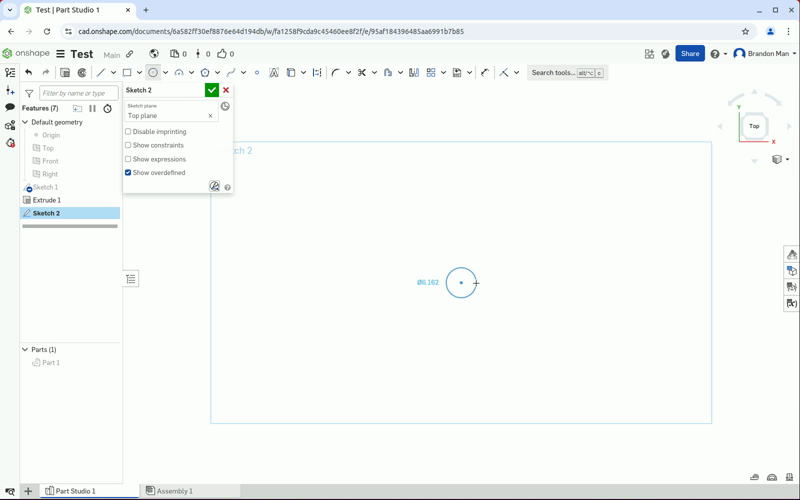
key(esc)
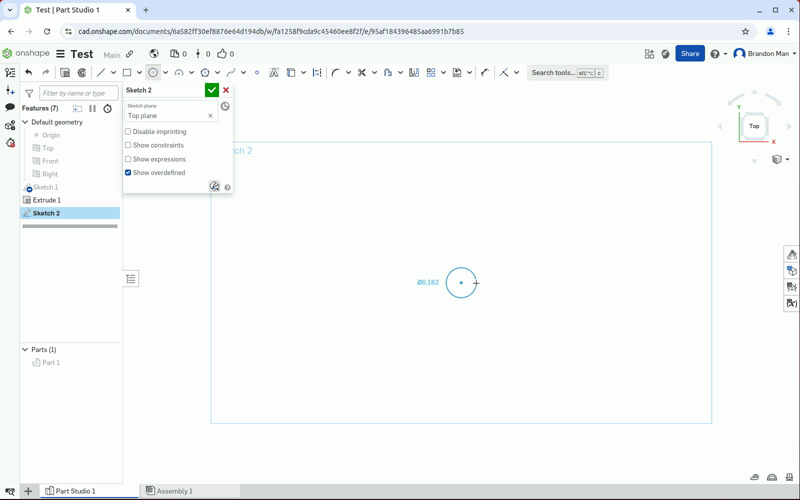
key(c)
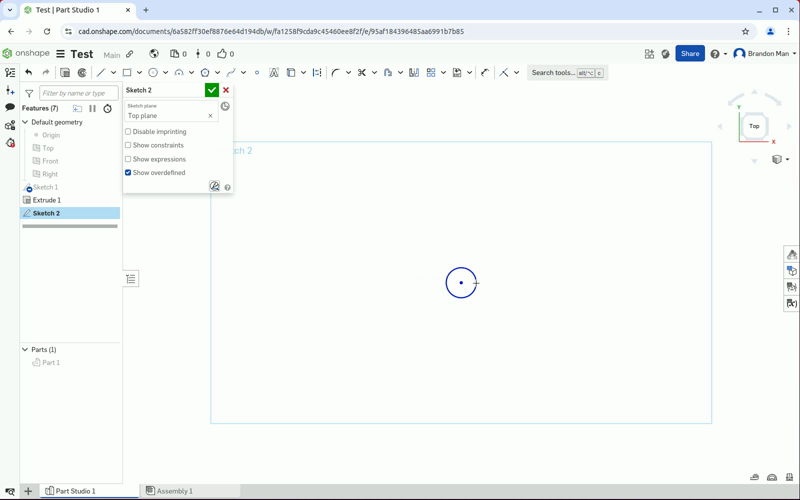
key_down(shift)
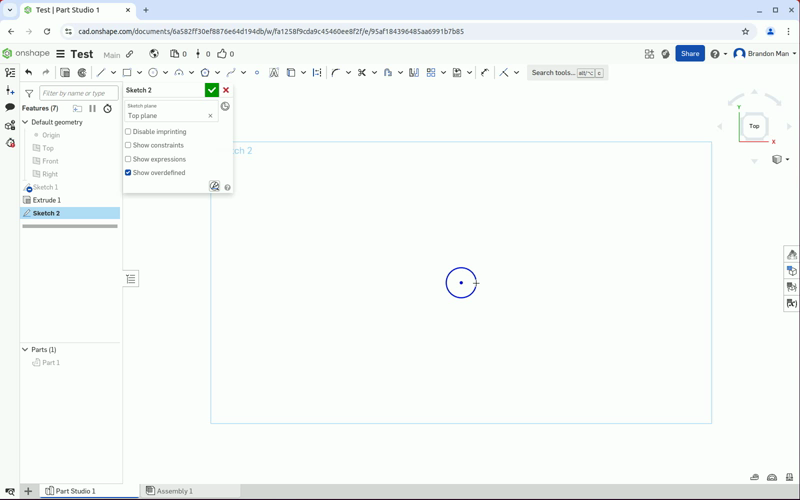
mouse_move(461, 282)
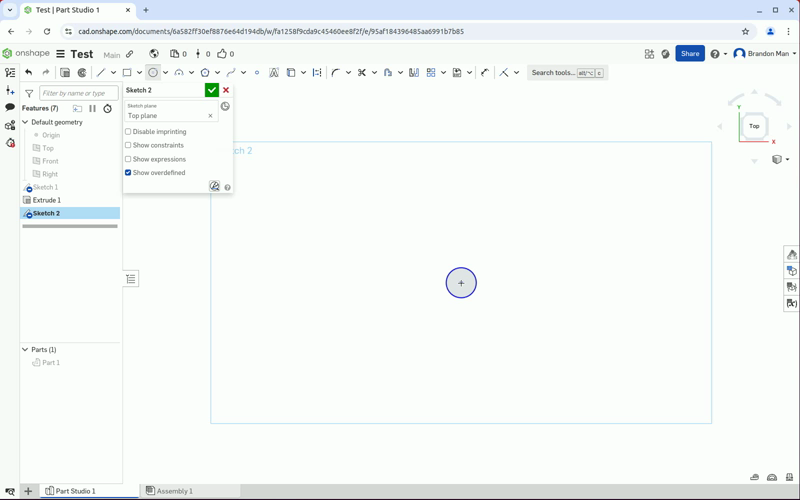
click(461, 282)
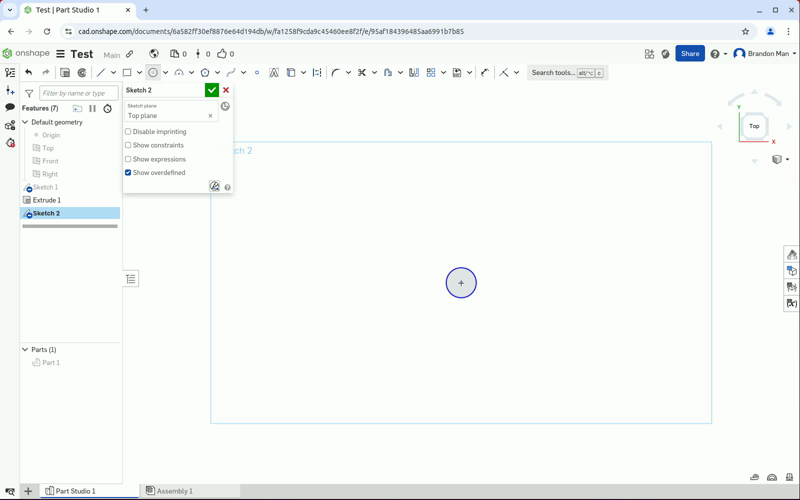
key_up(shift)
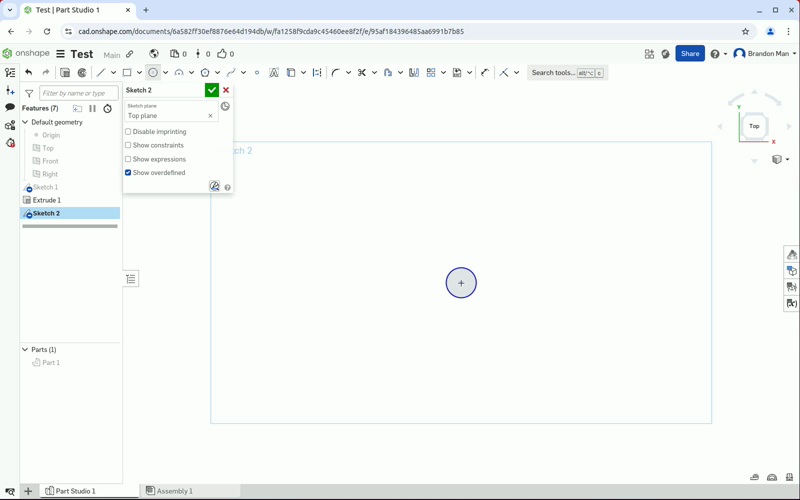
mouse_move(470, 282)
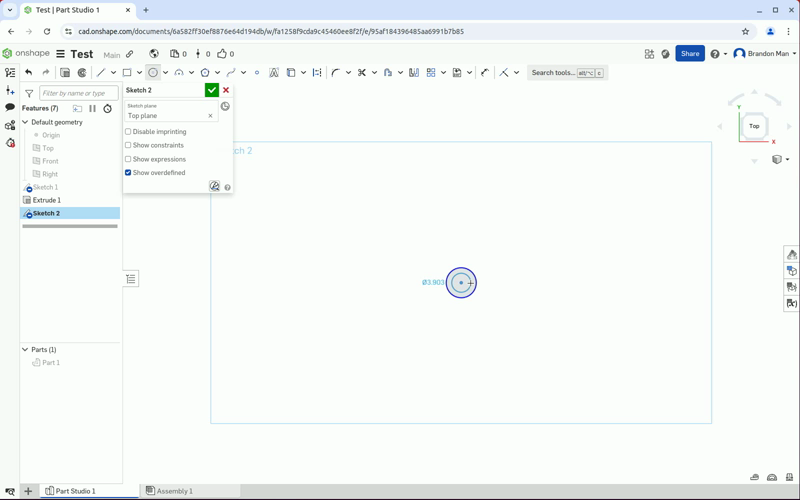
click(470, 282)
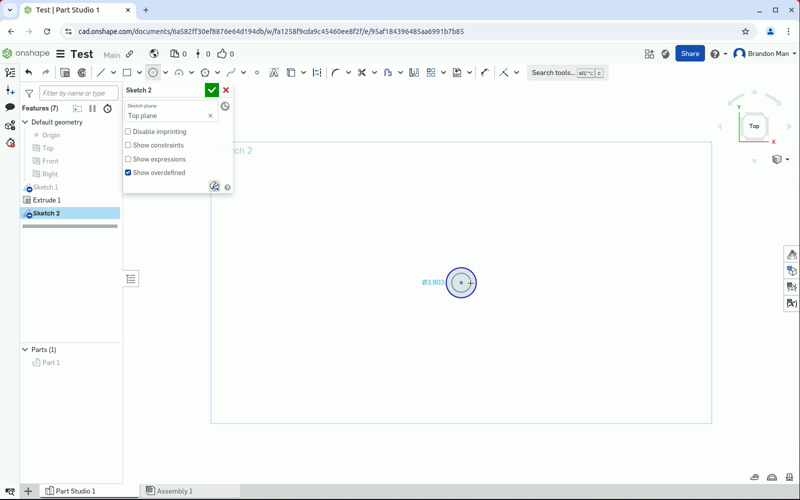
key(esc)
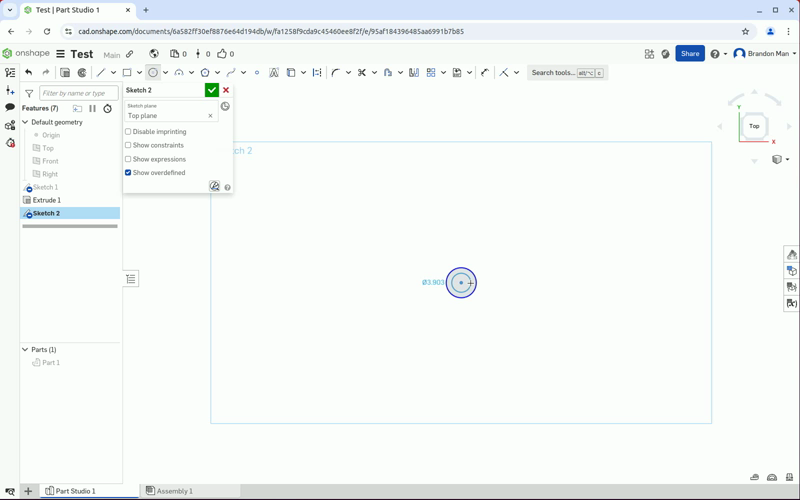
mouse_move(464, 295)
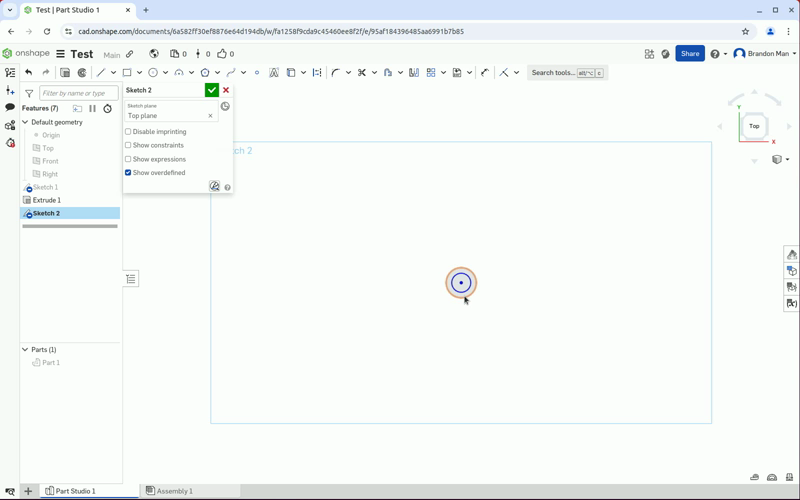
scroll(6)
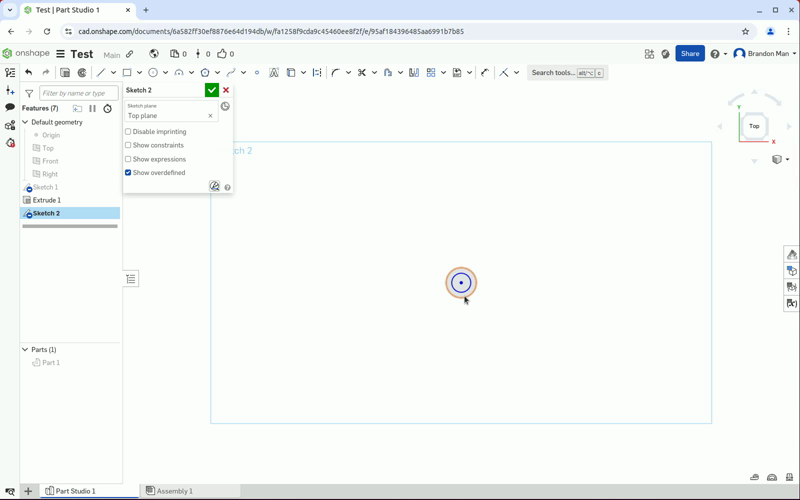
scroll(6)
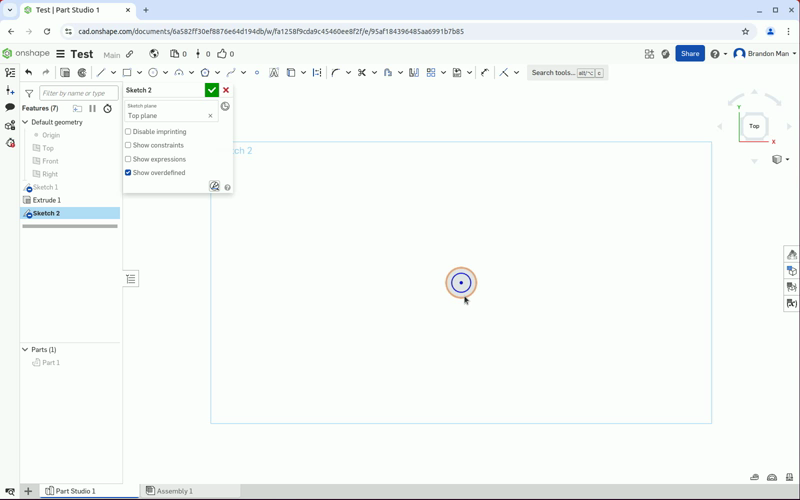
scroll(6)
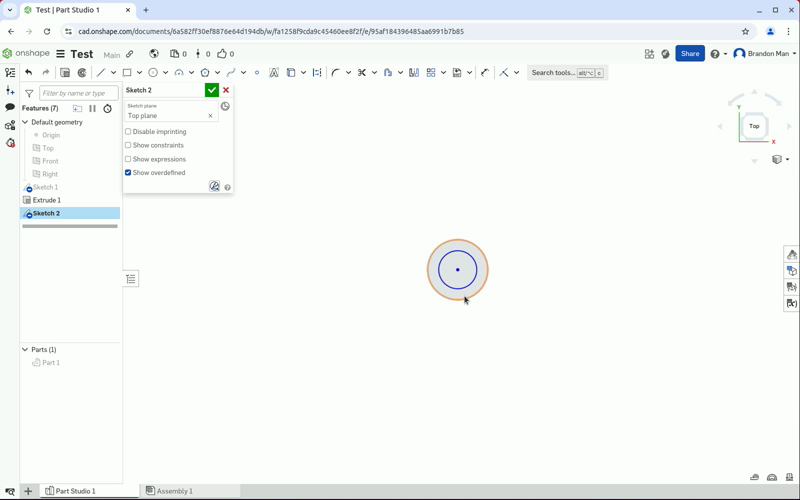
scroll(6)
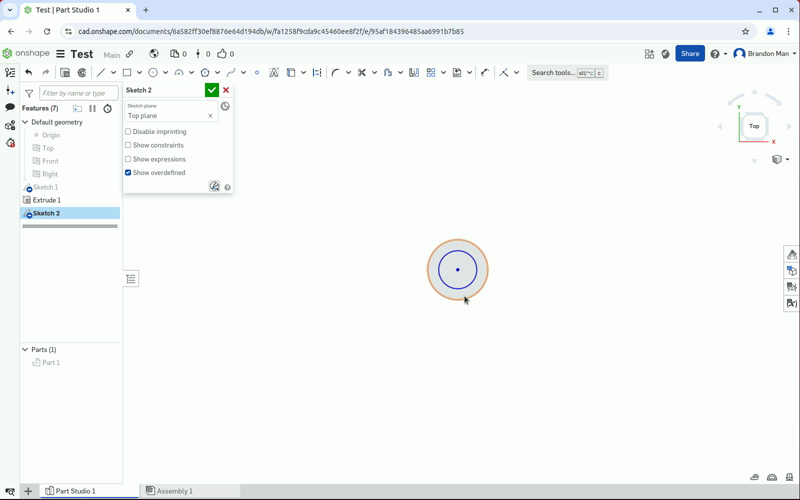
scroll(6)
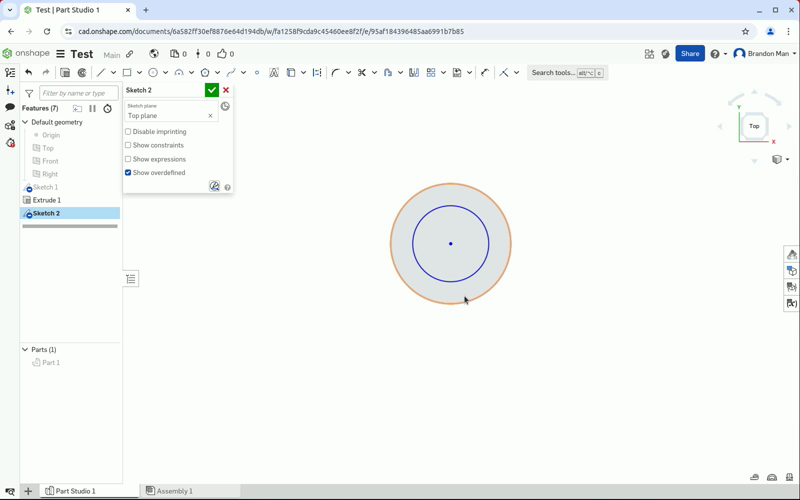
scroll(6)
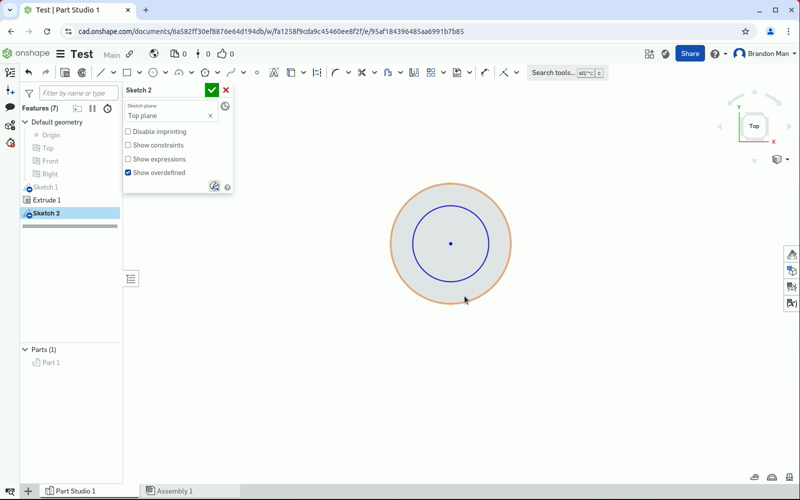
scroll(6)
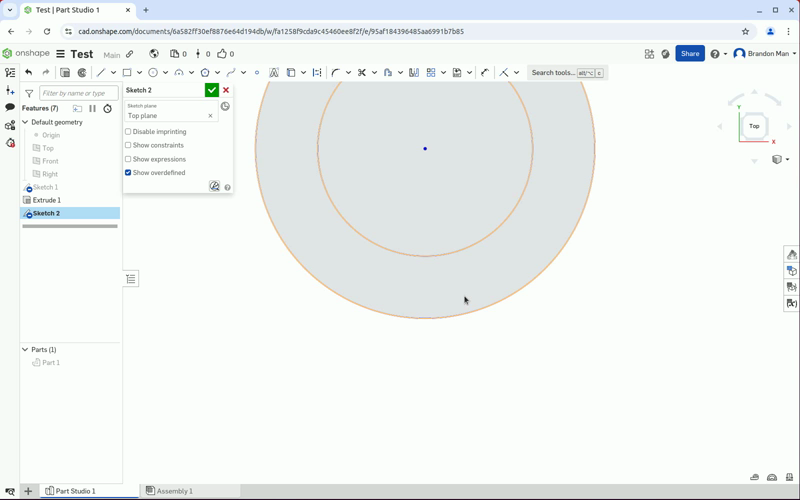
click(464, 295)
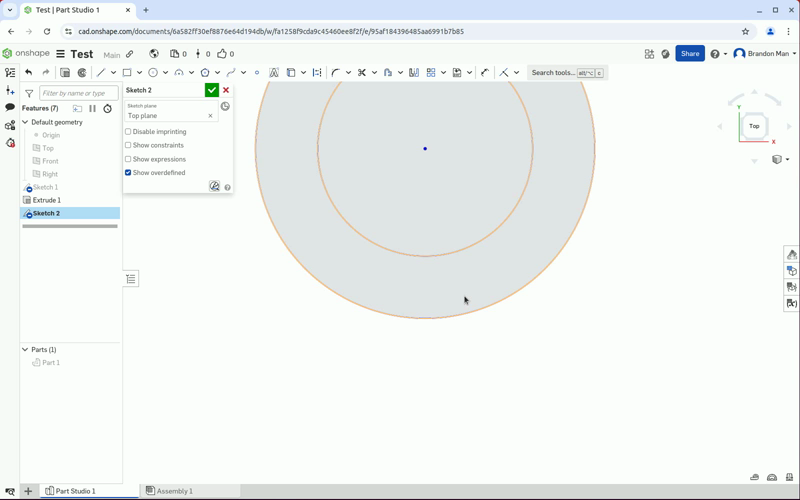
scroll(-6)
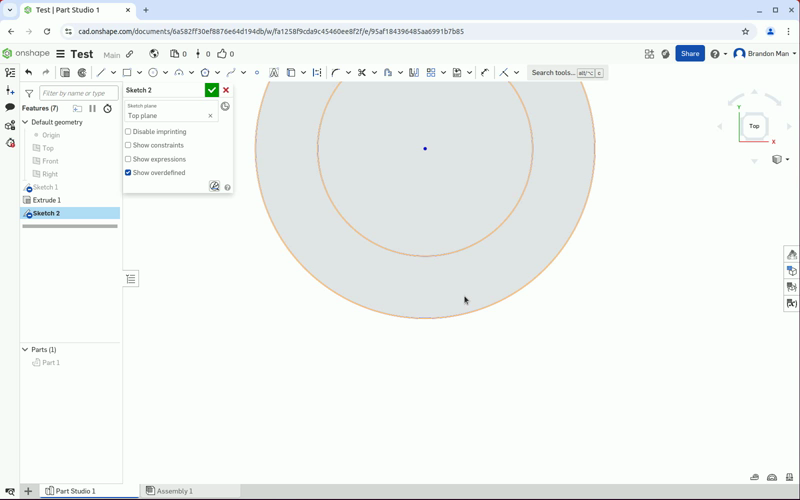
scroll(-6)
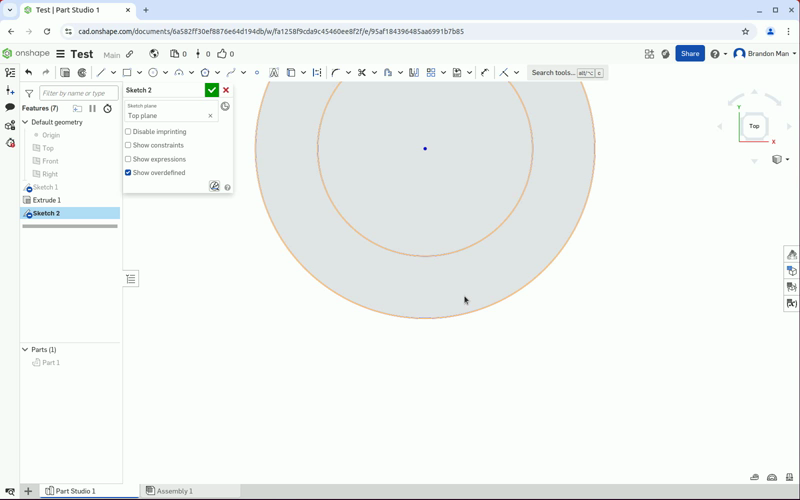
scroll(-6)
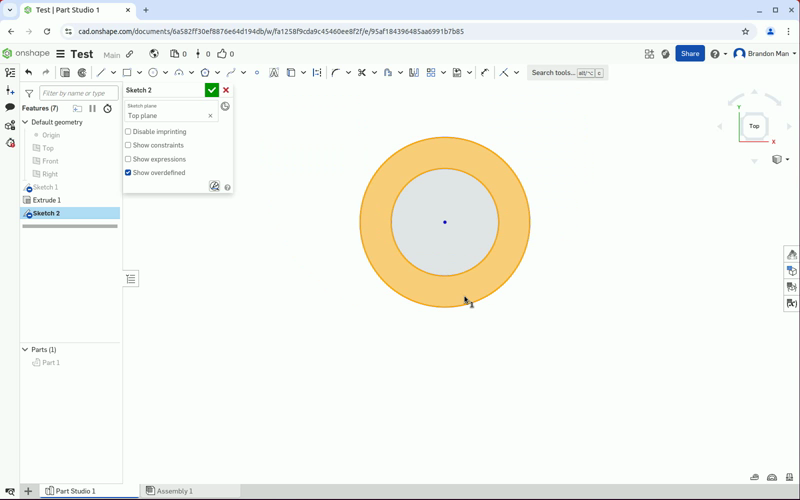
scroll(-6)
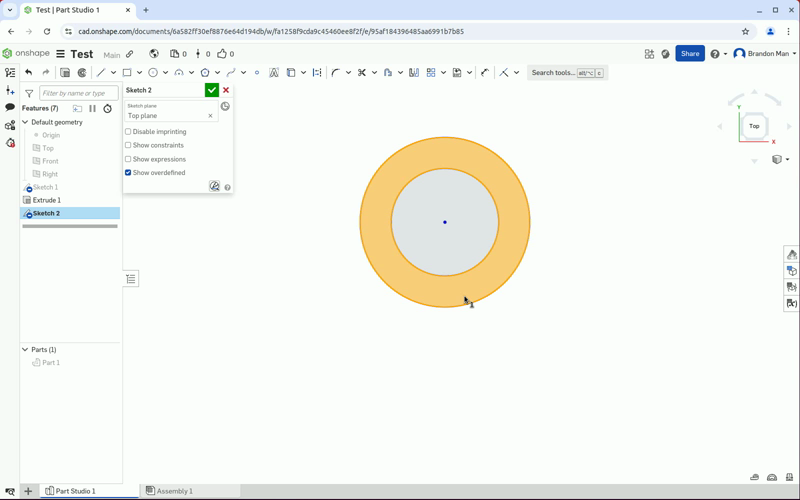
scroll(-6)
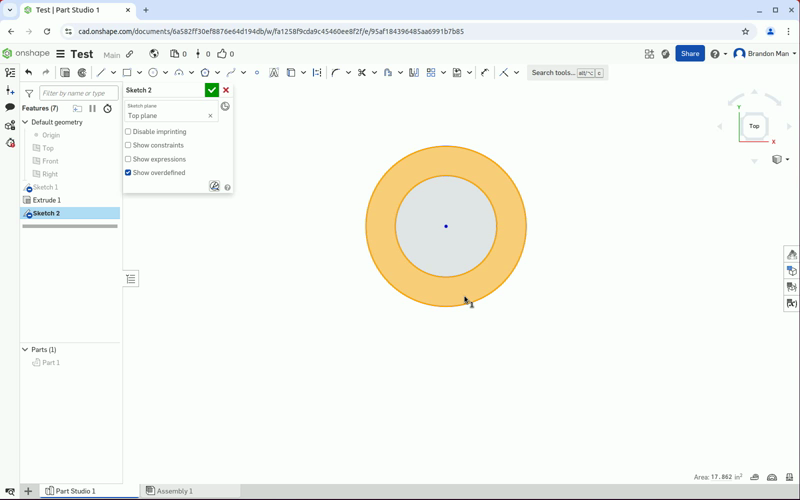
scroll(-6)
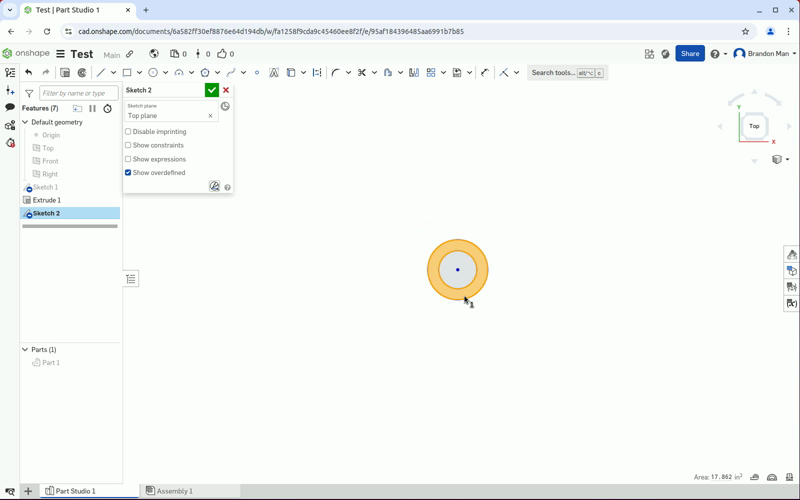
scroll(-6)
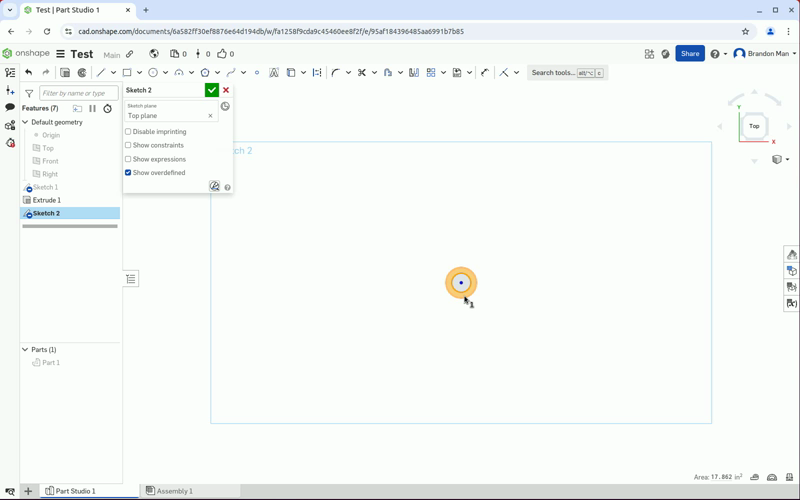
mouse_move(73, 352)
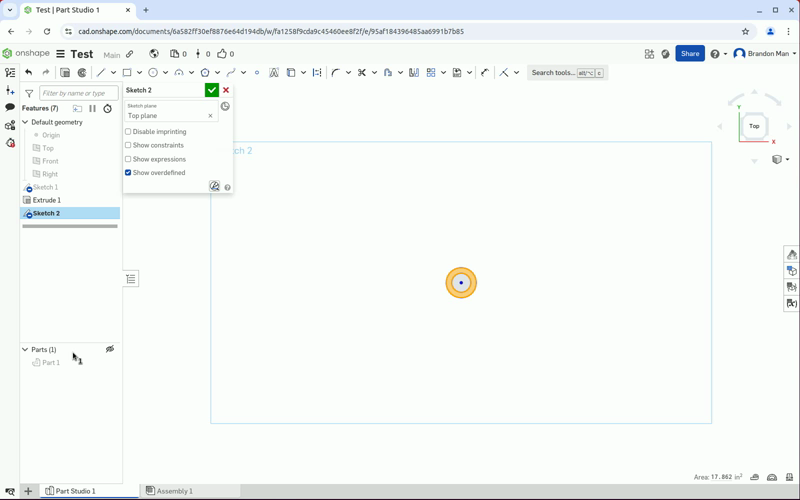
key(shift+y)
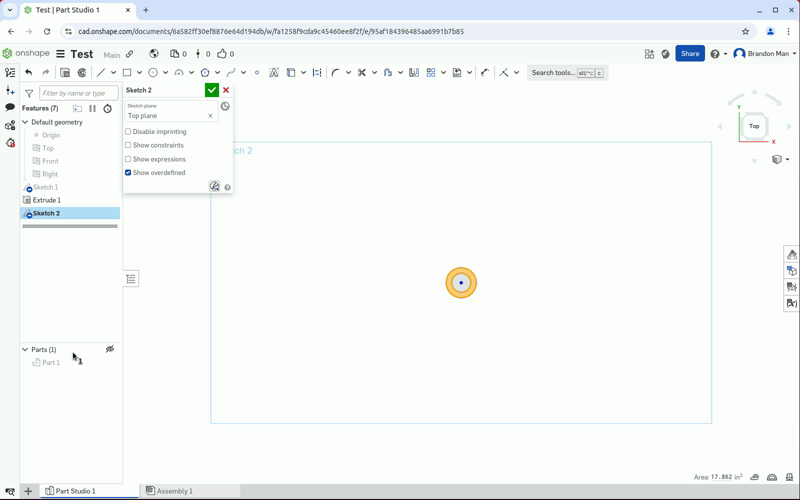
key(shift+e)
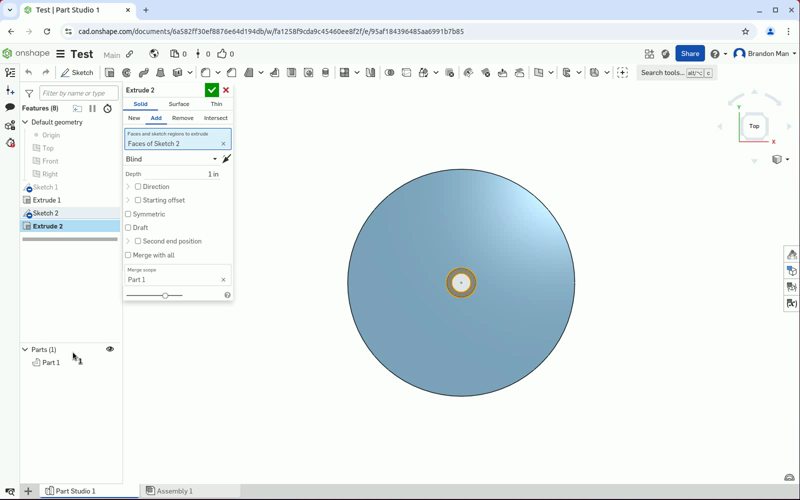
mouse_move(143, 106)
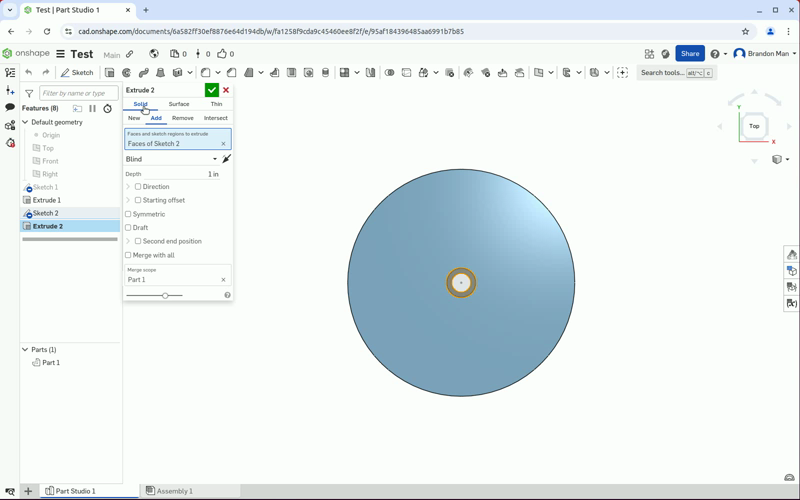
click(143, 106)
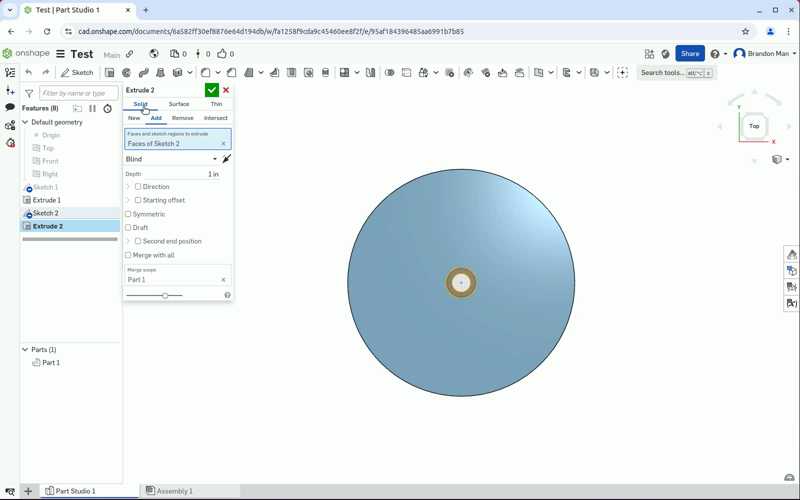
mouse_move(137, 120)
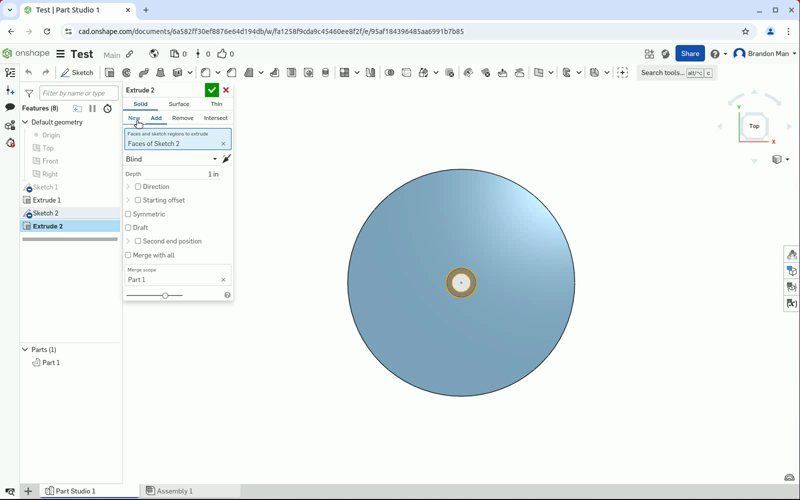
click(137, 120)
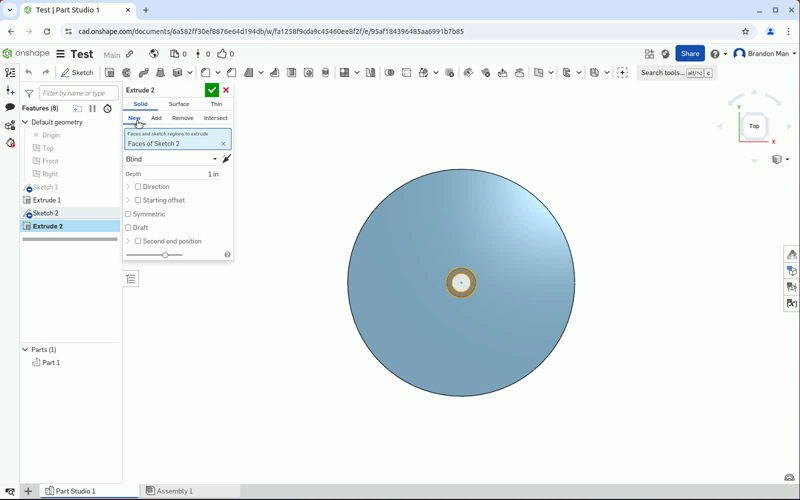
key(tab, 4)
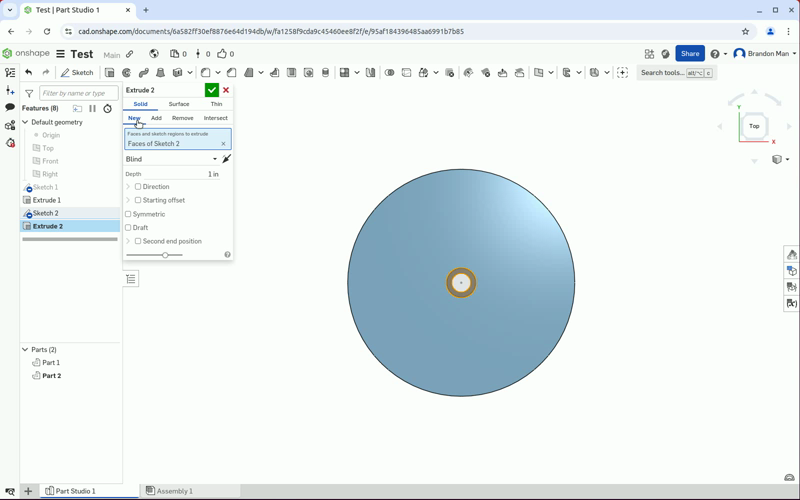
text(2.166)
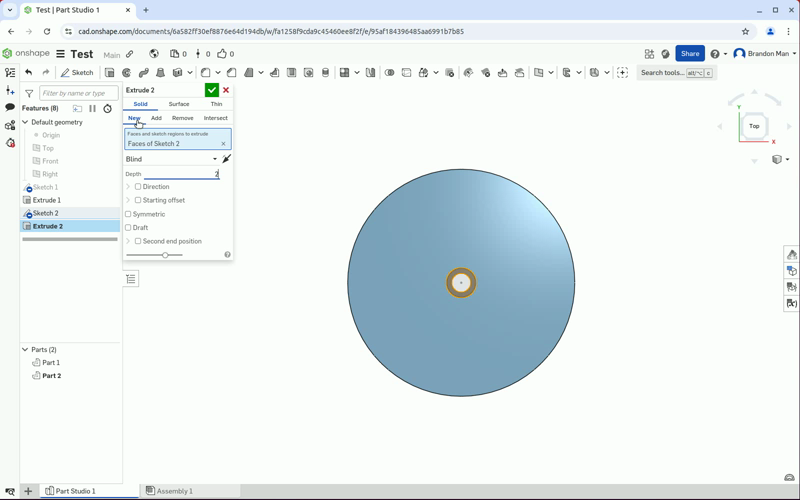
key(enter)
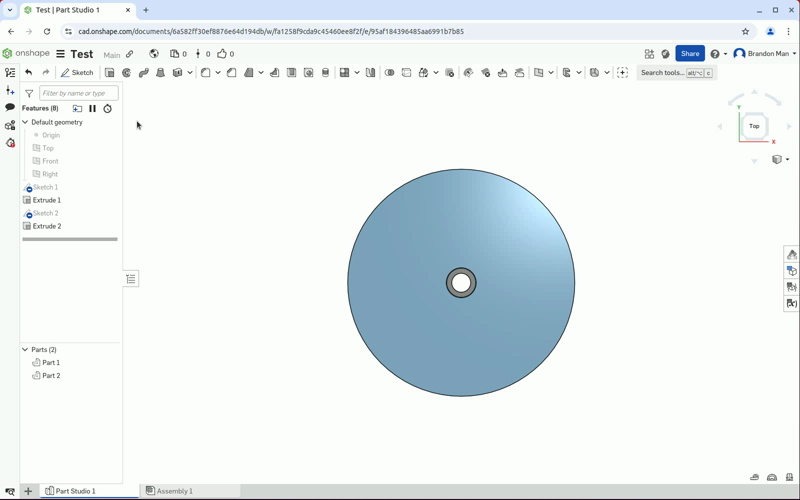
key(shift+h)
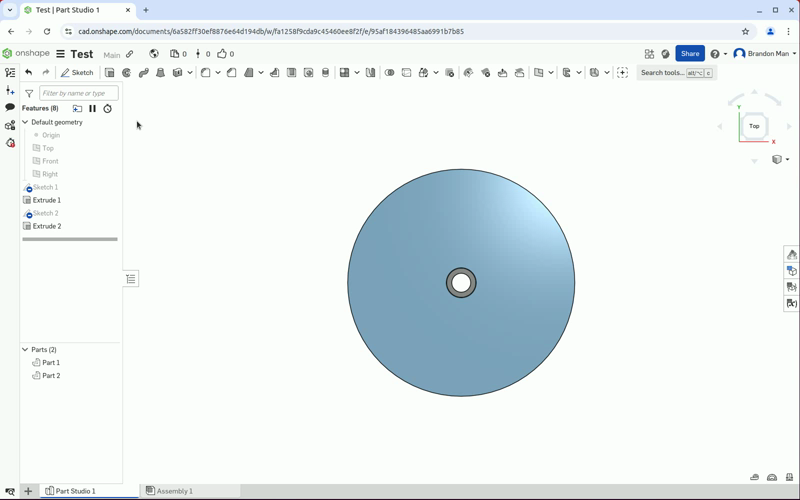
key(shift+h)
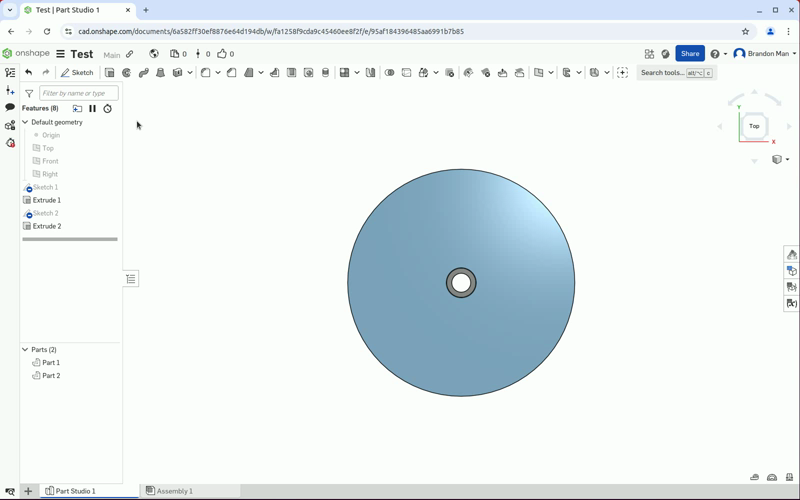
mouse_move(73, 189)
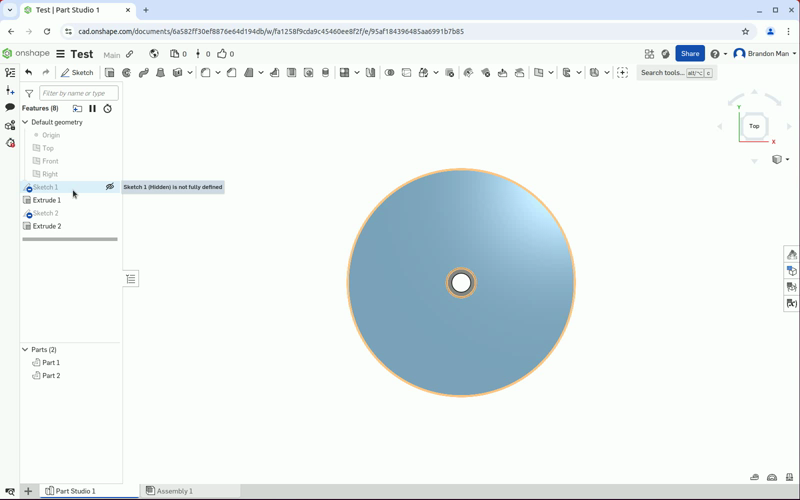
click(73, 189)
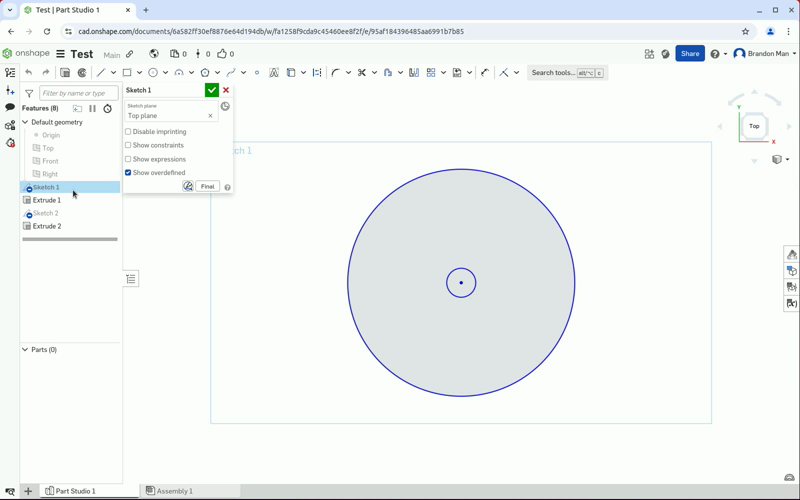
mouse_move(229, 92)
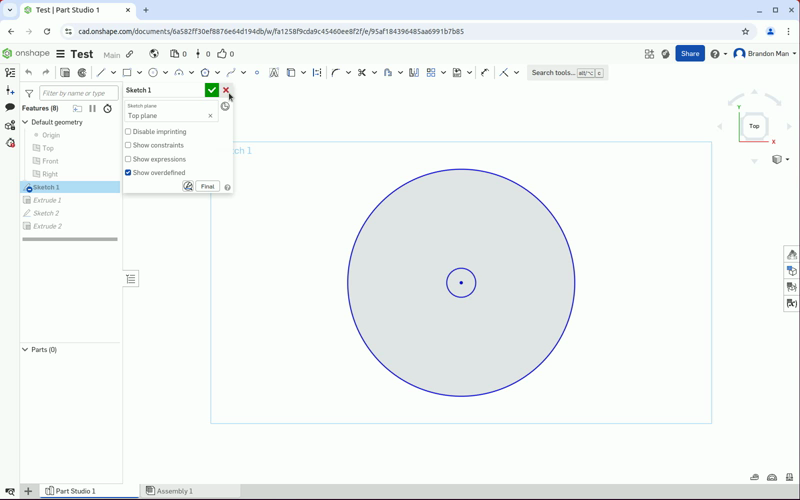
click(229, 92)
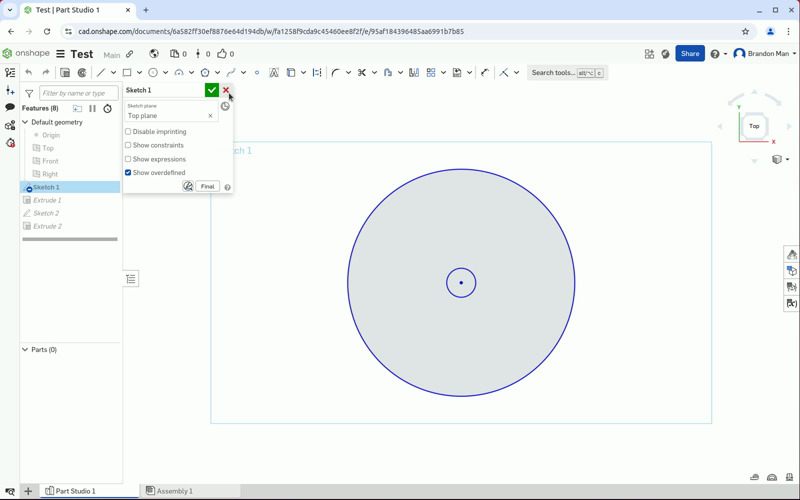
key(shift+s)
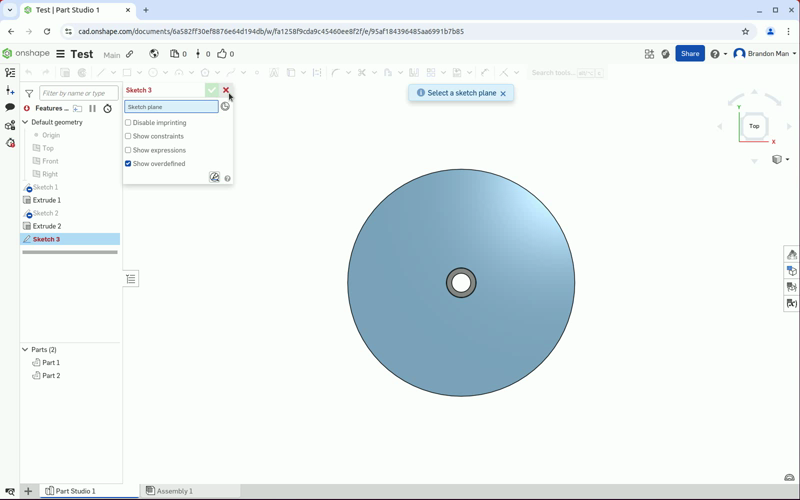
mouse_move(73, 150)
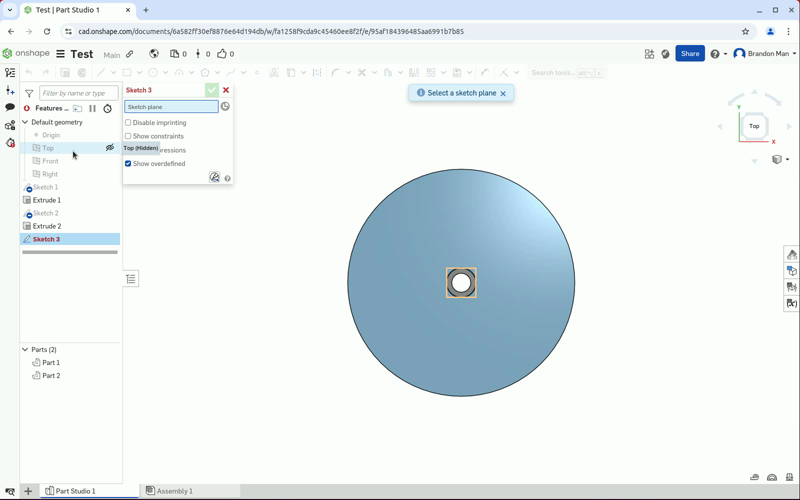
click(73, 150)
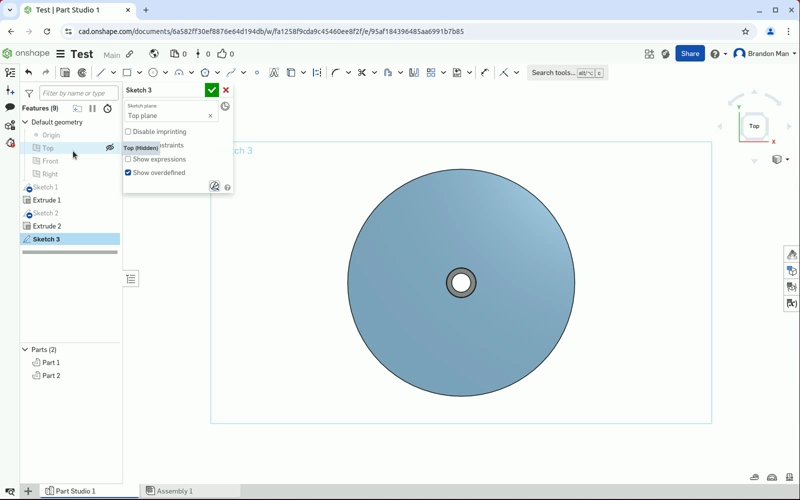
mouse_move(73, 352)
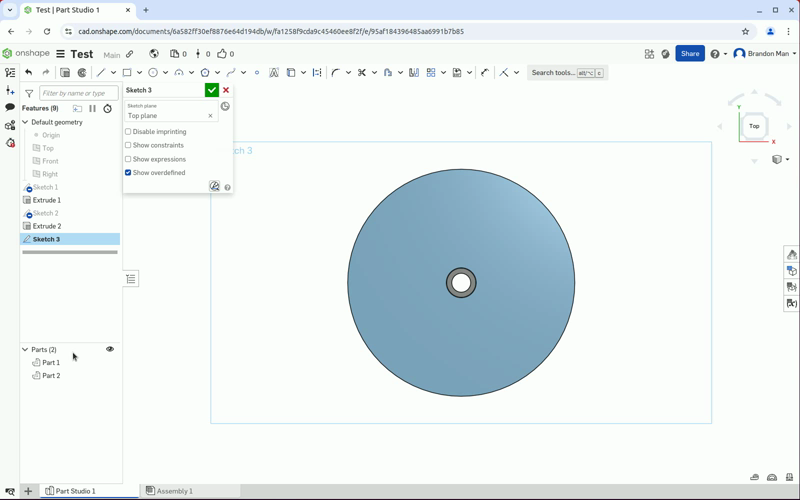
key(y)
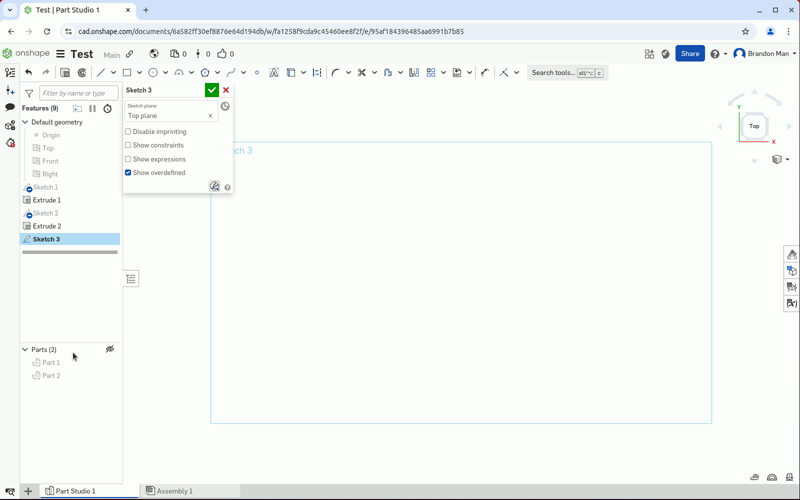
key(c)
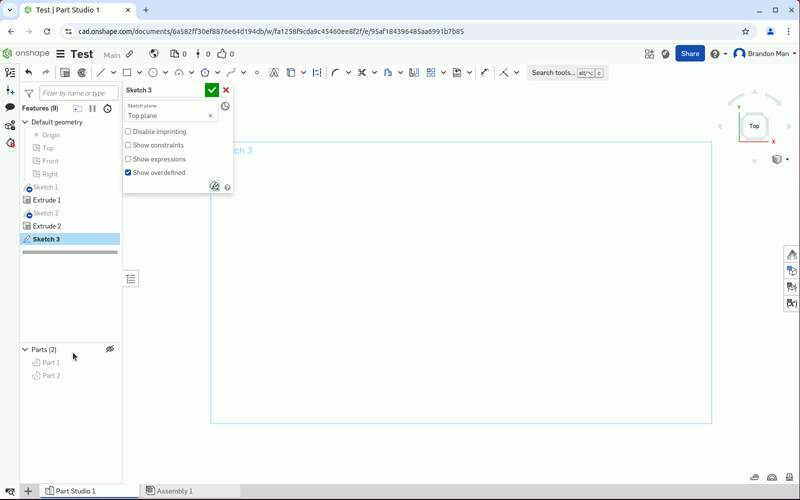
key_down(shift)
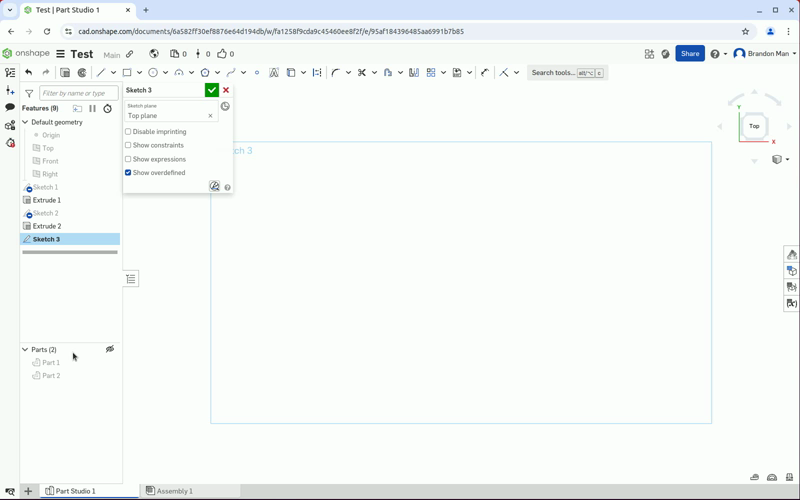
mouse_move(461, 282)
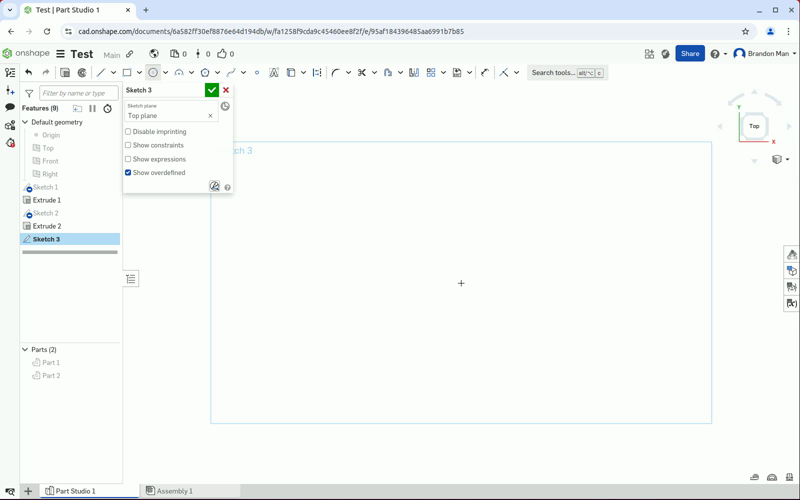
click(461, 282)
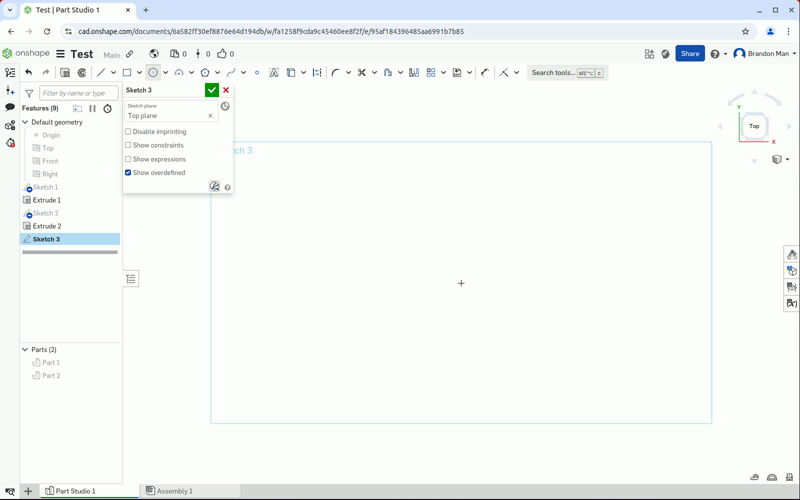
key_up(shift)
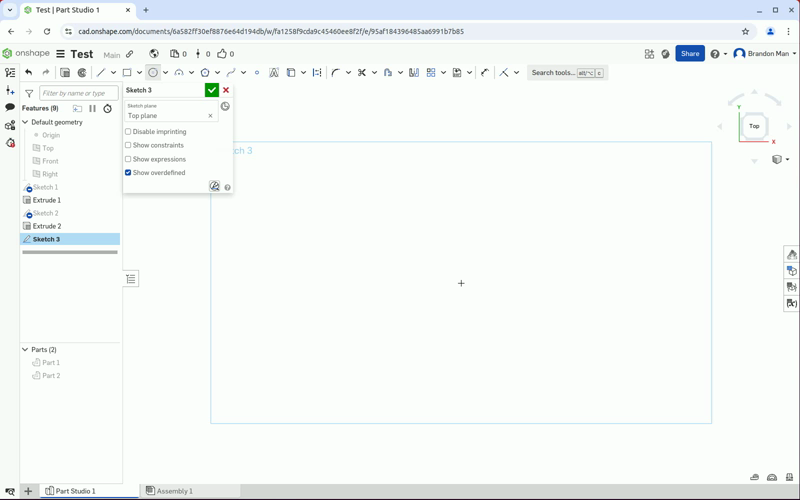
mouse_move(574, 282)
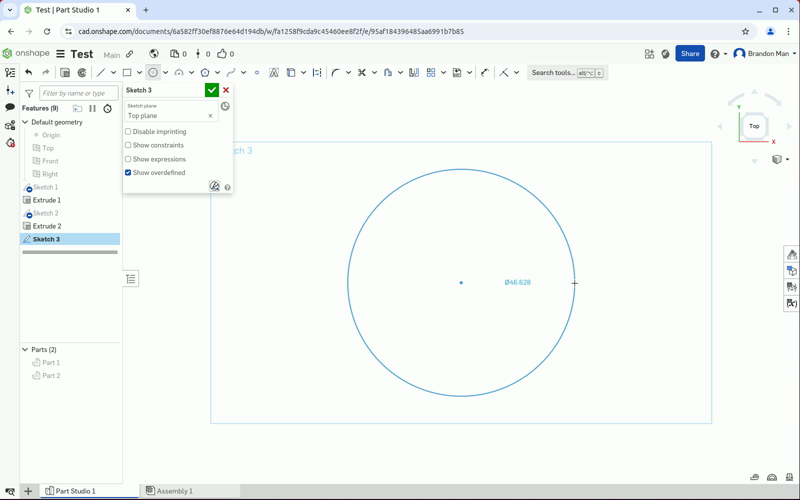
click(574, 282)
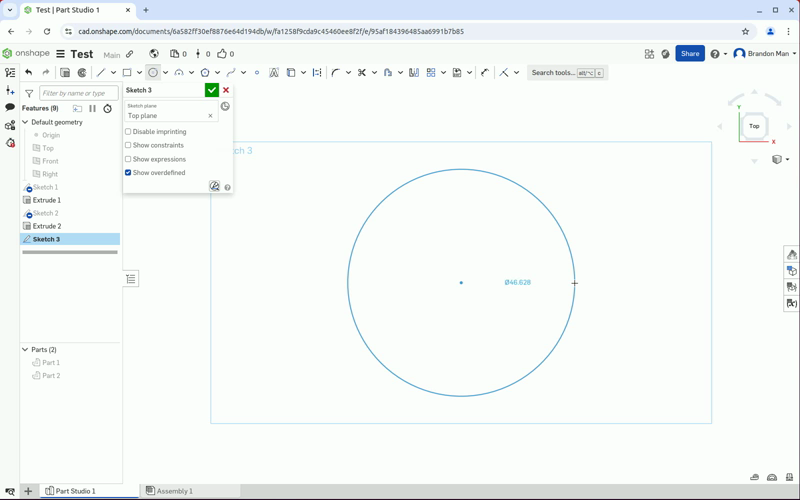
key(esc)
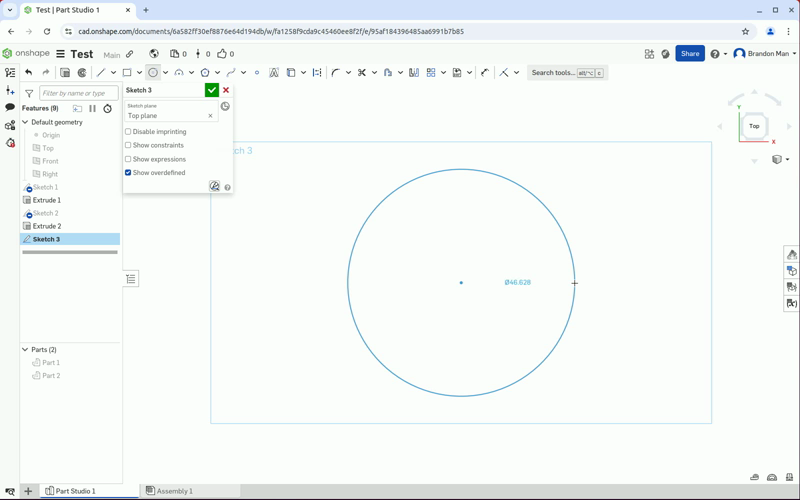
key(c)
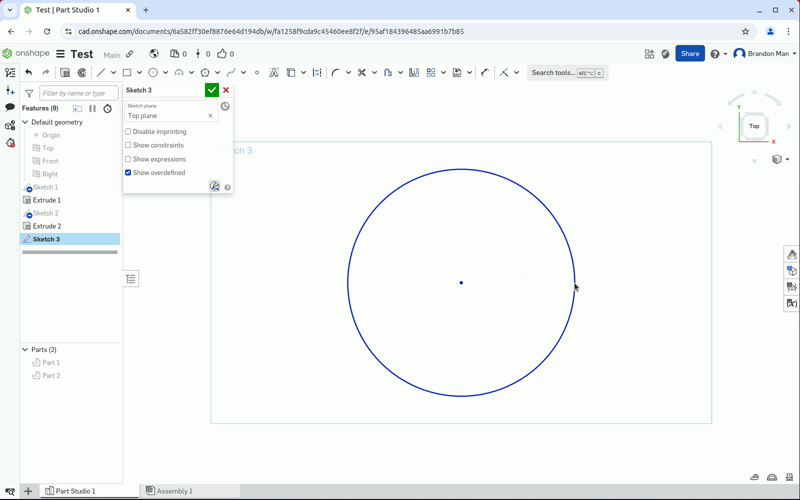
key_down(shift)
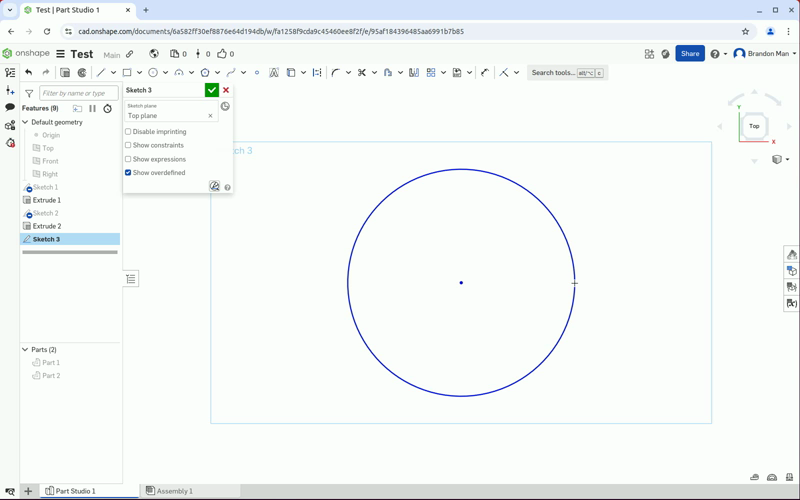
mouse_move(461, 282)
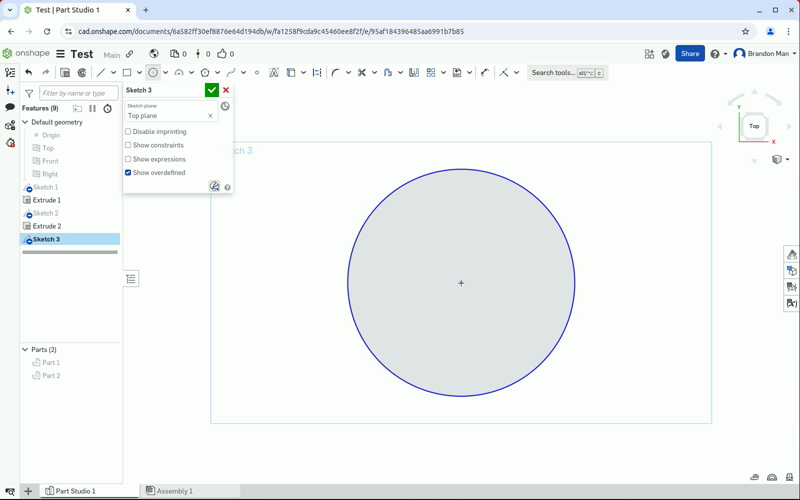
click(461, 282)
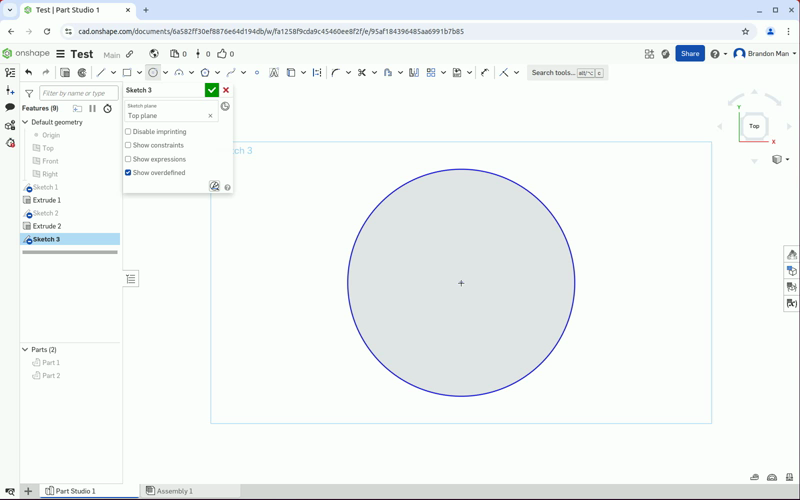
key_up(shift)
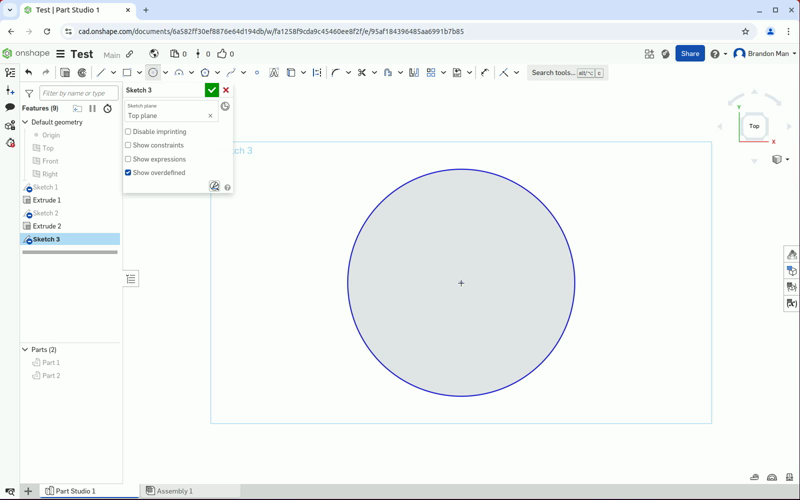
mouse_move(475, 282)
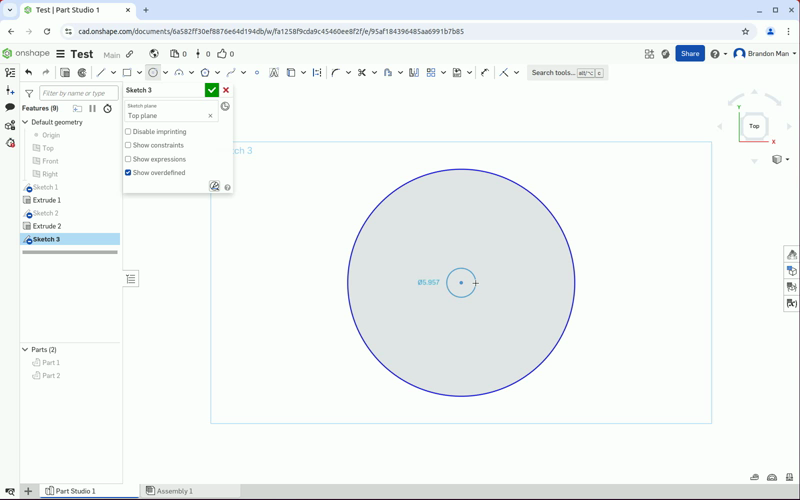
click(475, 282)
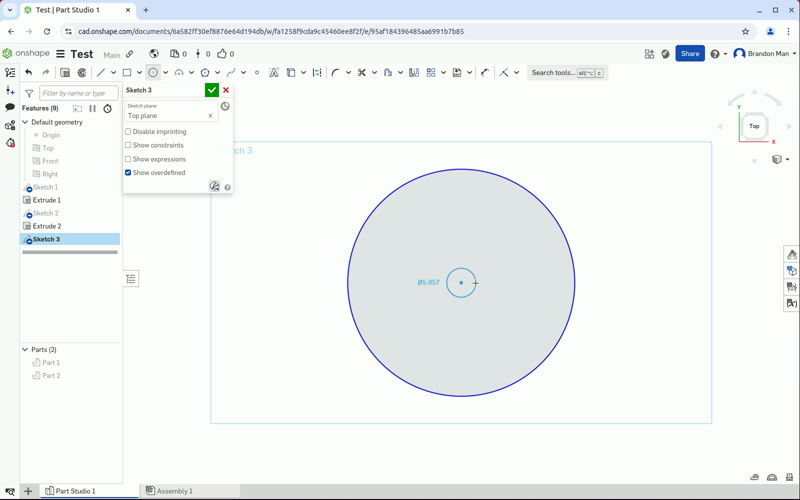
key(esc)
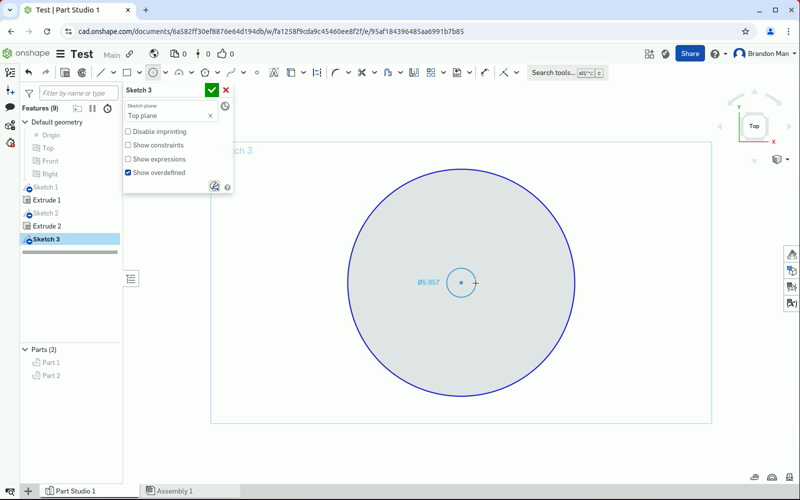
mouse_move(484, 245)
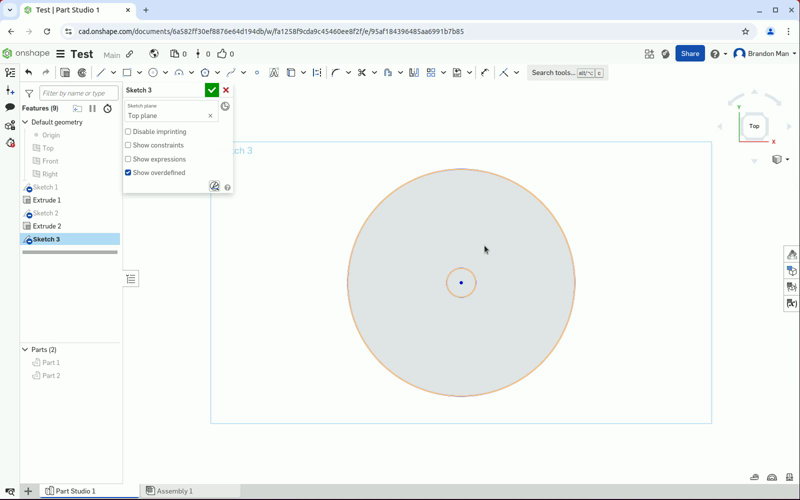
click(484, 245)
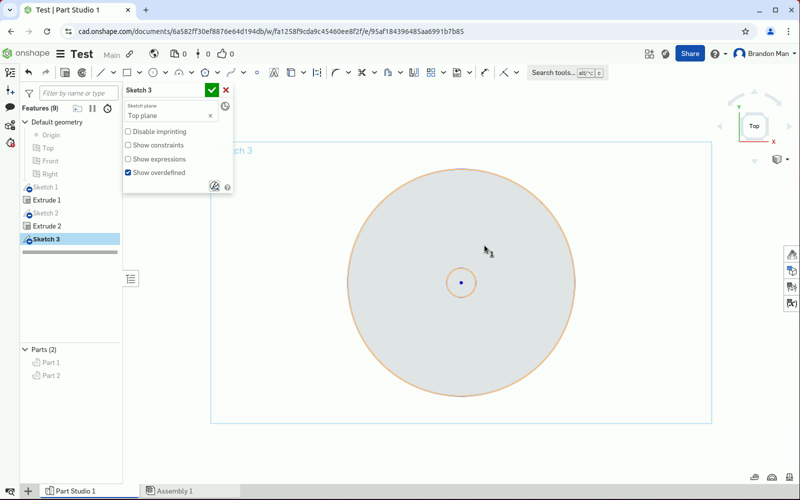
mouse_move(73, 352)
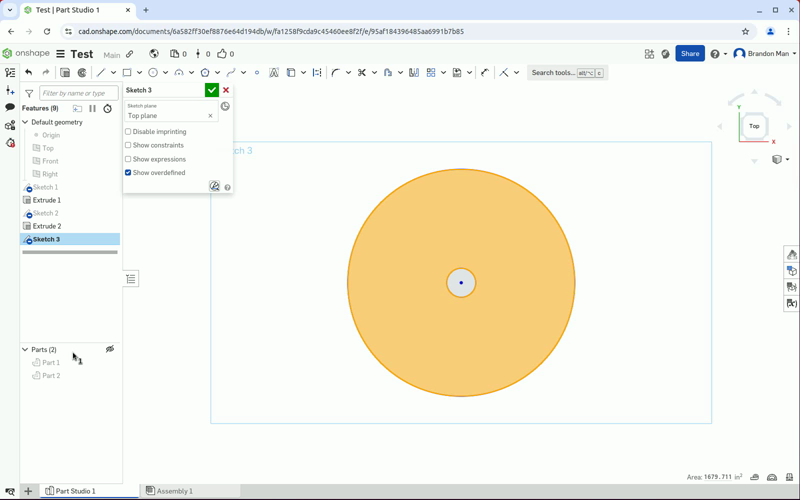
key(shift+y)
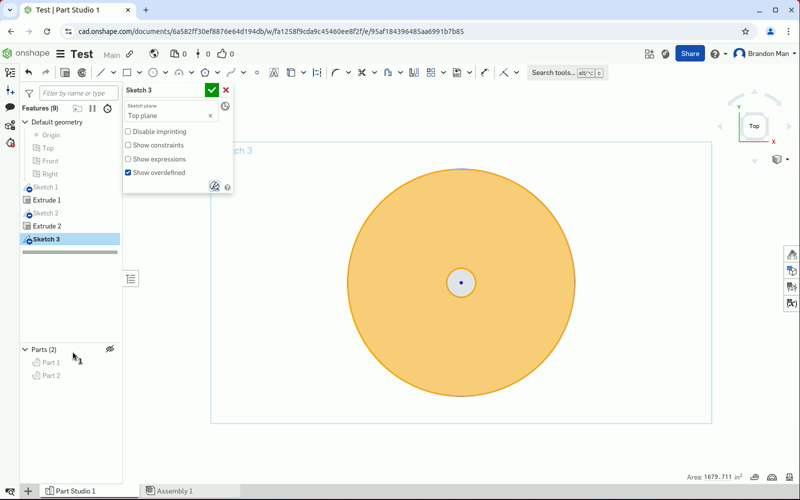
key(shift+e)
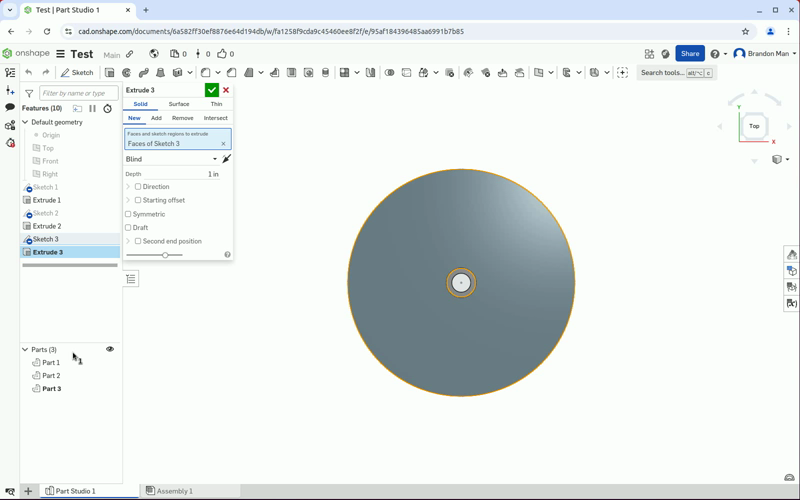
mouse_move(143, 106)
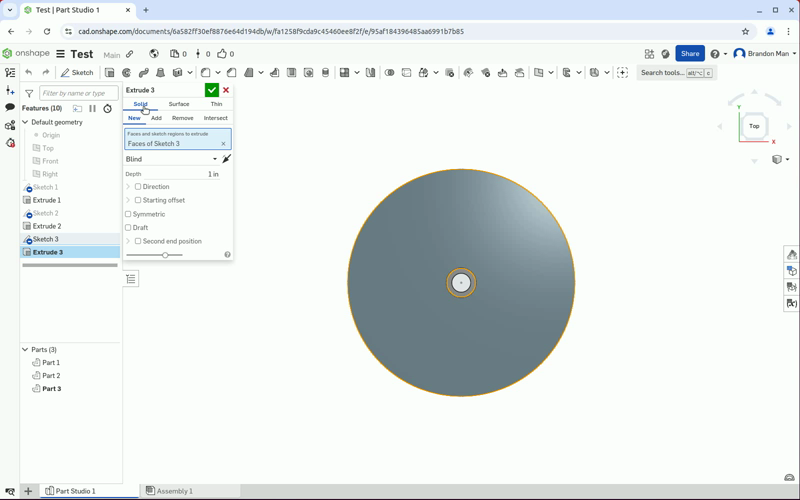
click(143, 106)
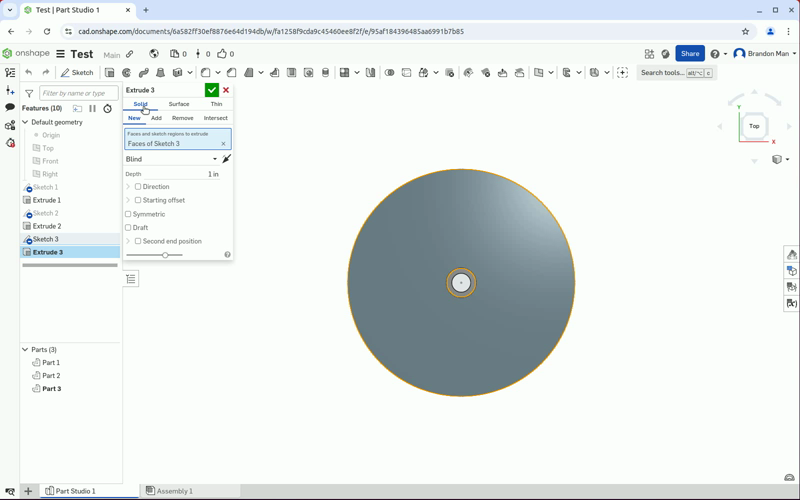
mouse_move(137, 120)
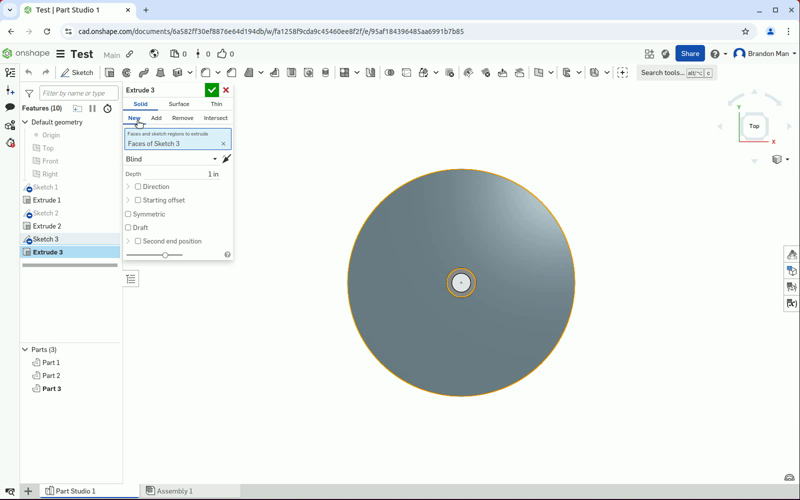
click(137, 120)
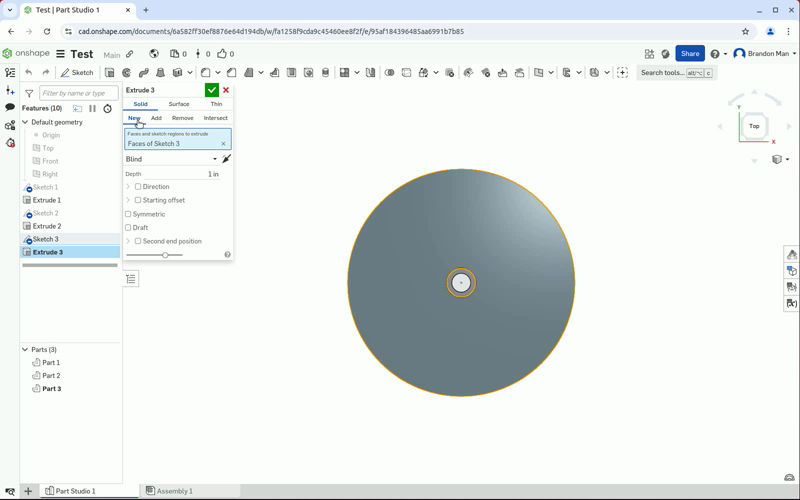
key(tab, 4)
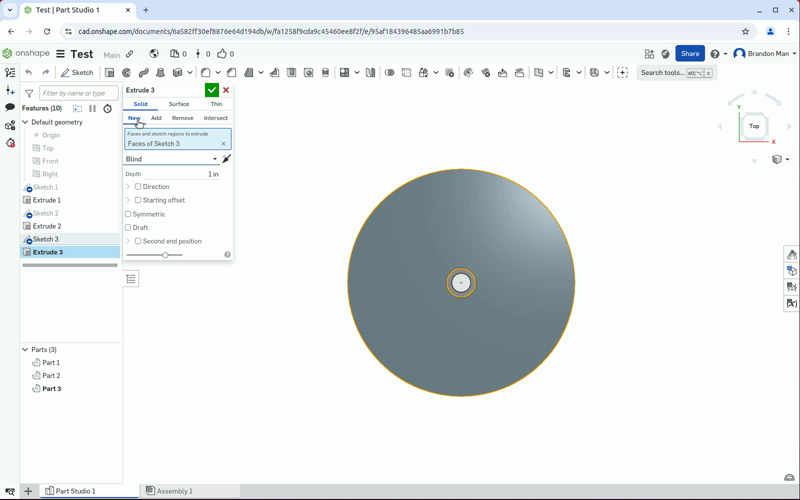
text(-3.611)
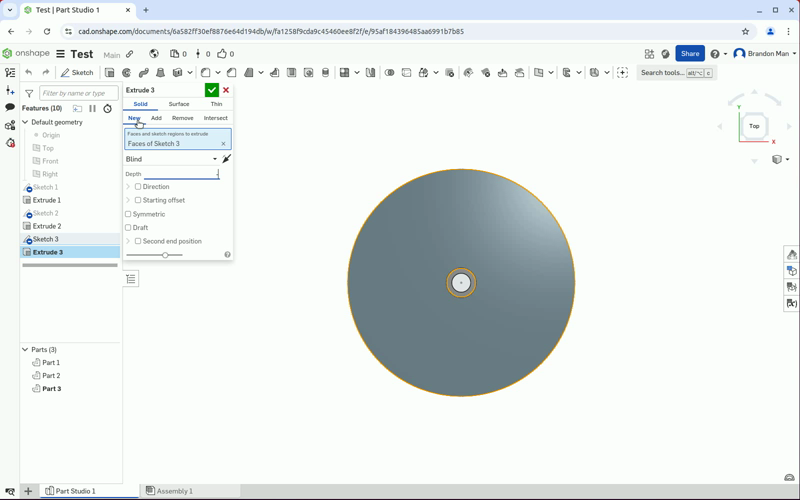
key(enter)
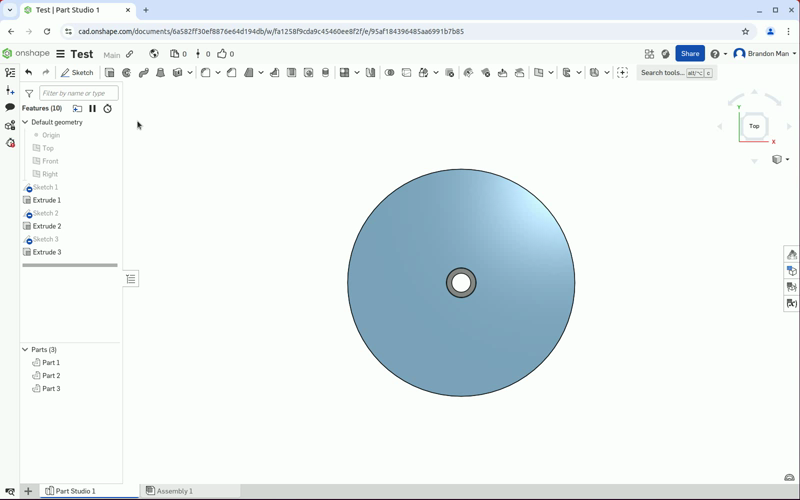
key(shift+h)
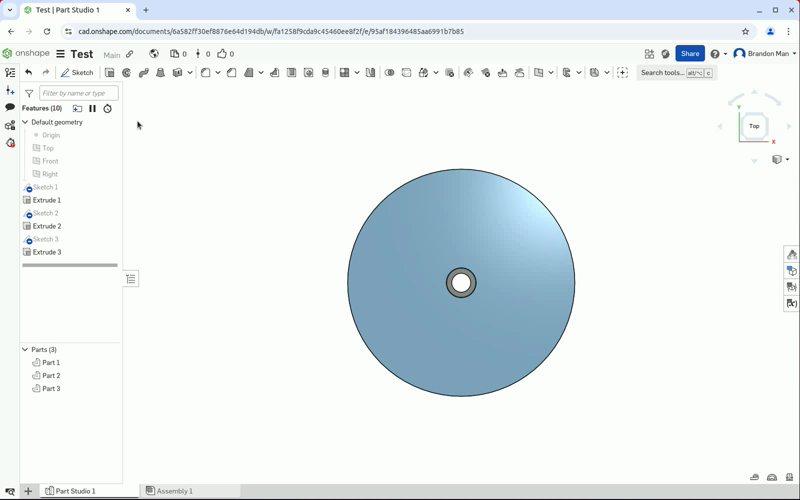
key(shift+h)
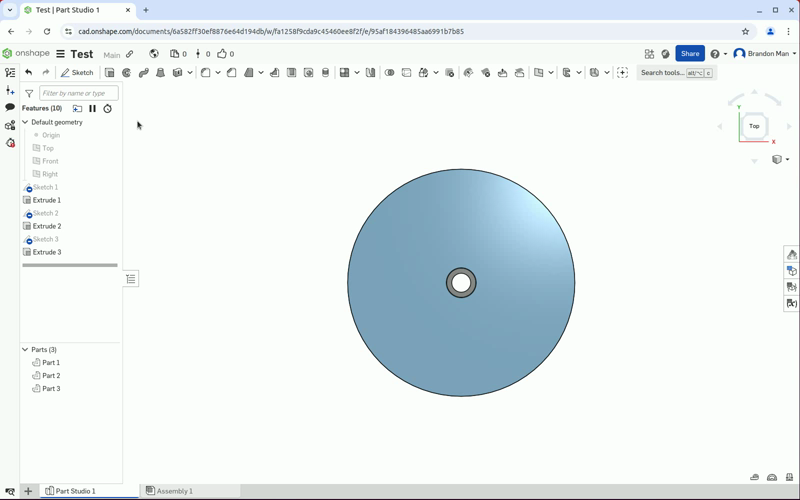
key(shift+7)
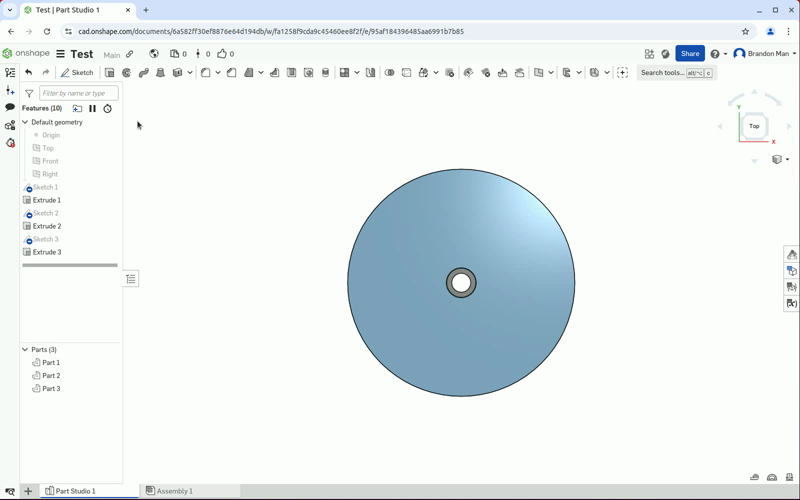
key(up, 3)
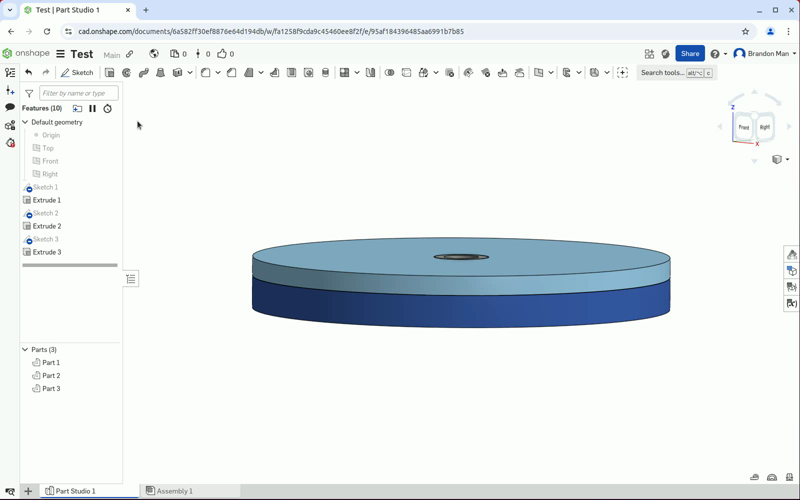
key(left, 3)
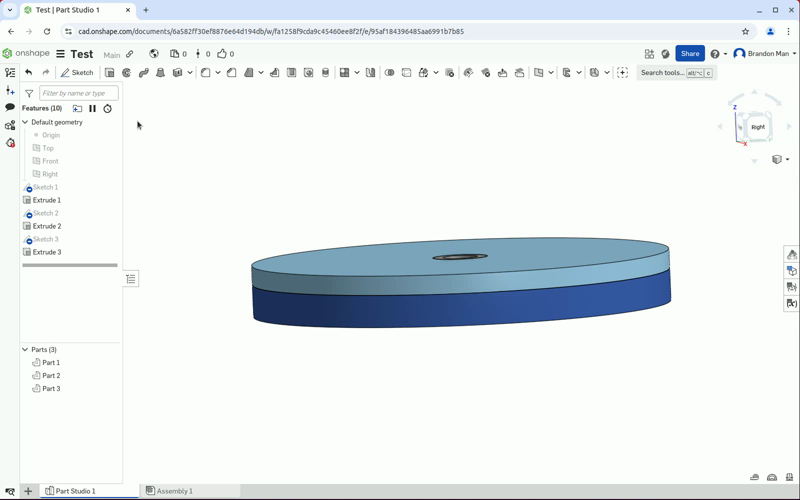
key(right, 3)
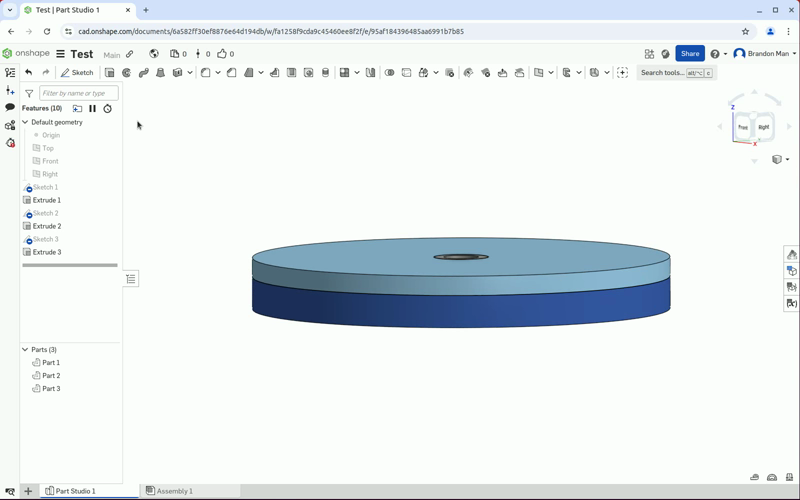
key(down, 3)
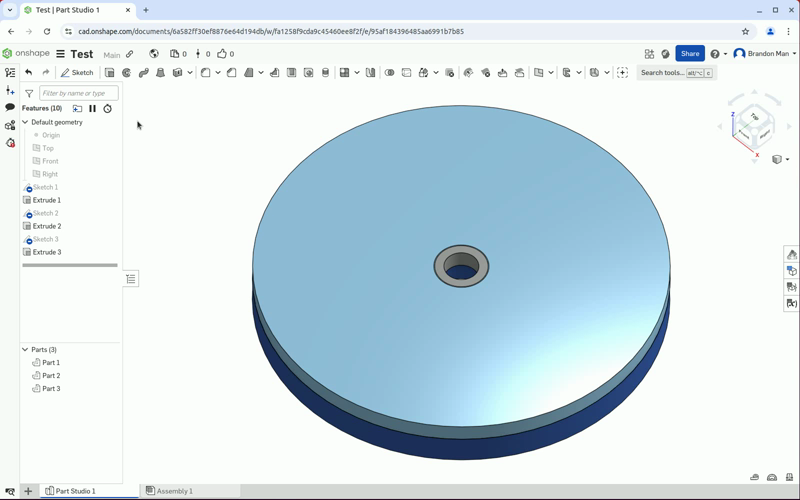
mouse_move(73, 189)
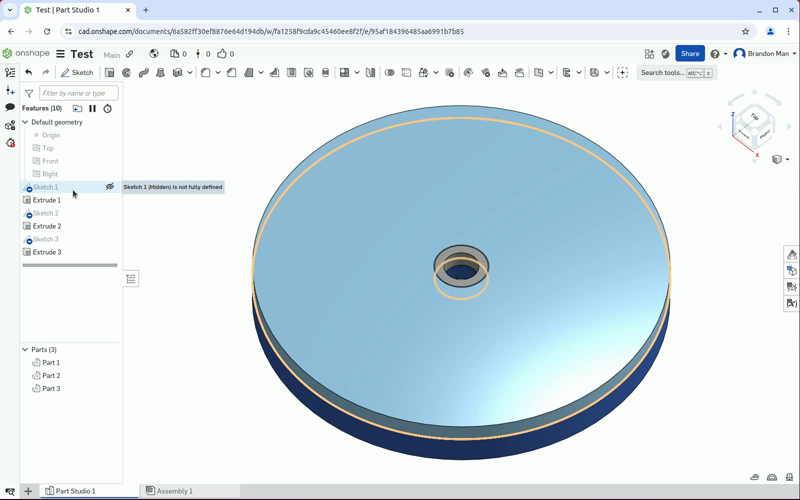
click(73, 189)